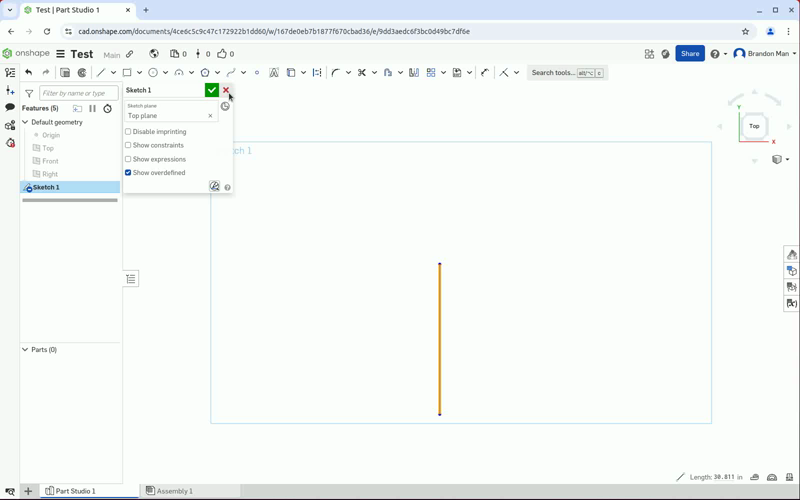
key(shift+h)
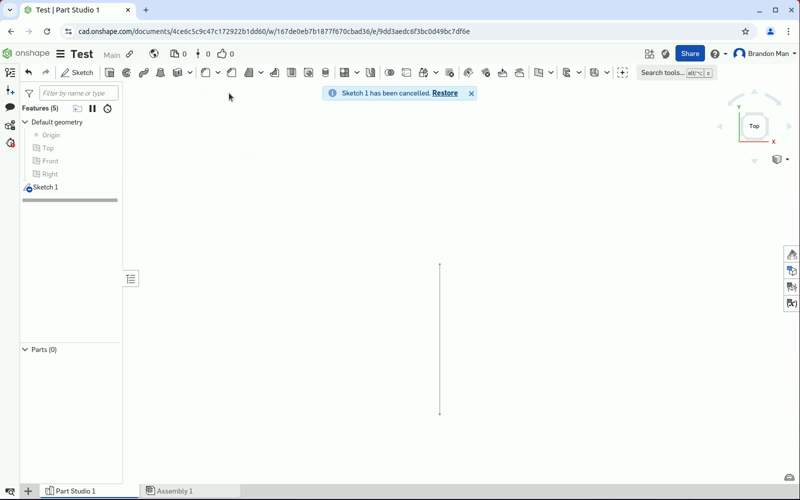
key(shift+s)
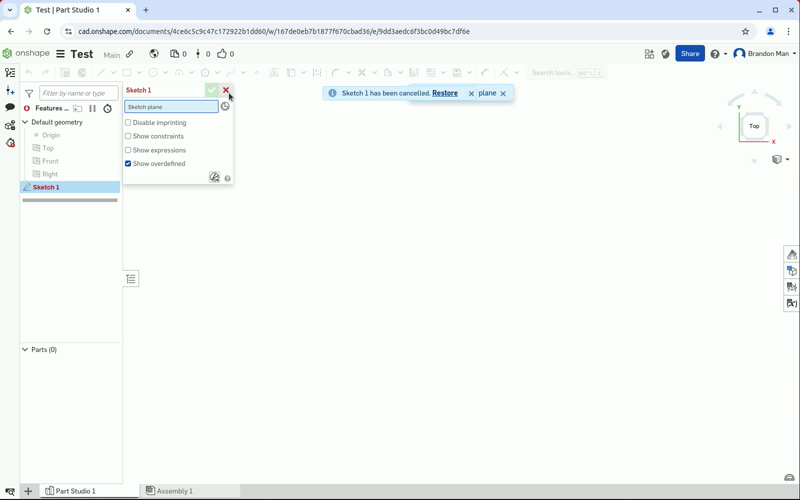
mouse_move(73, 150)
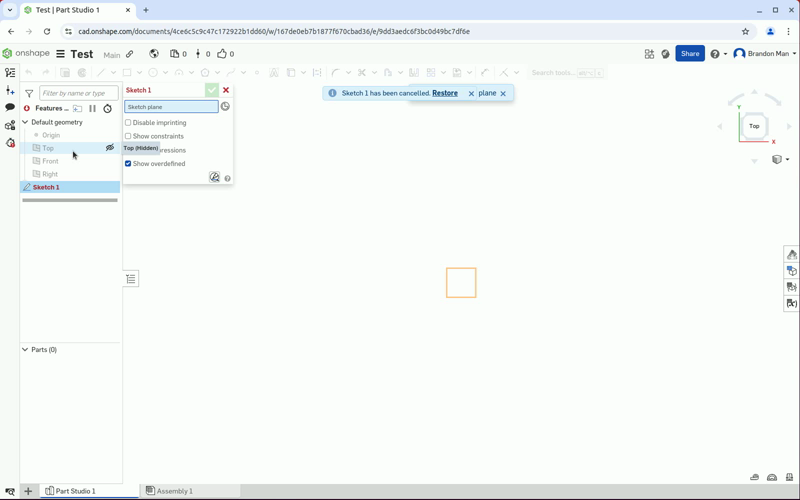
click(73, 150)
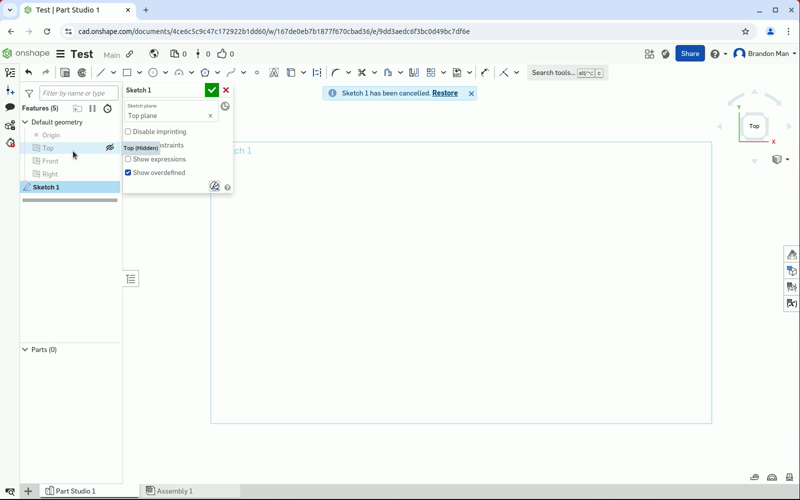
mouse_move(73, 352)
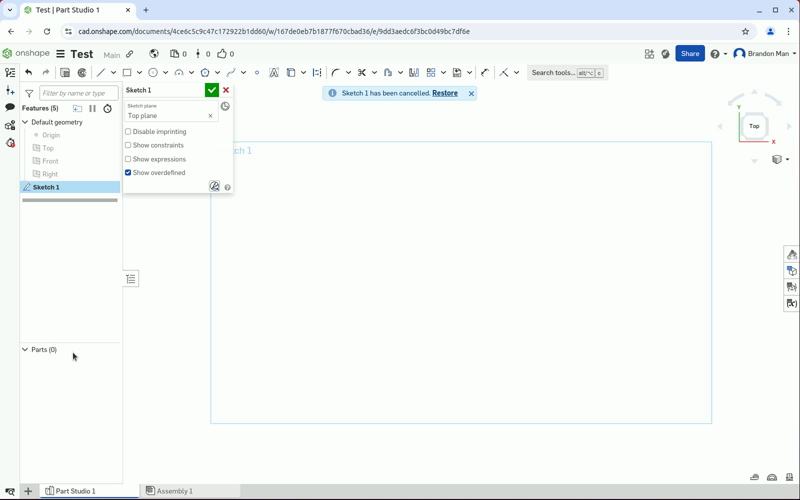
key(y)
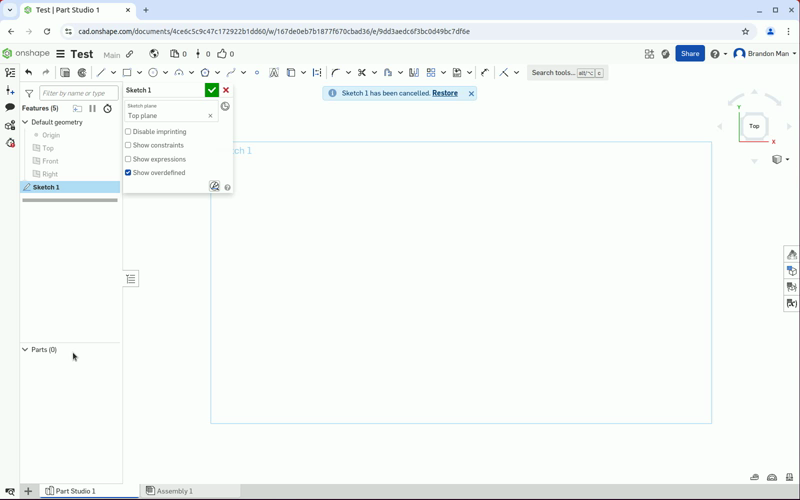
key(l)
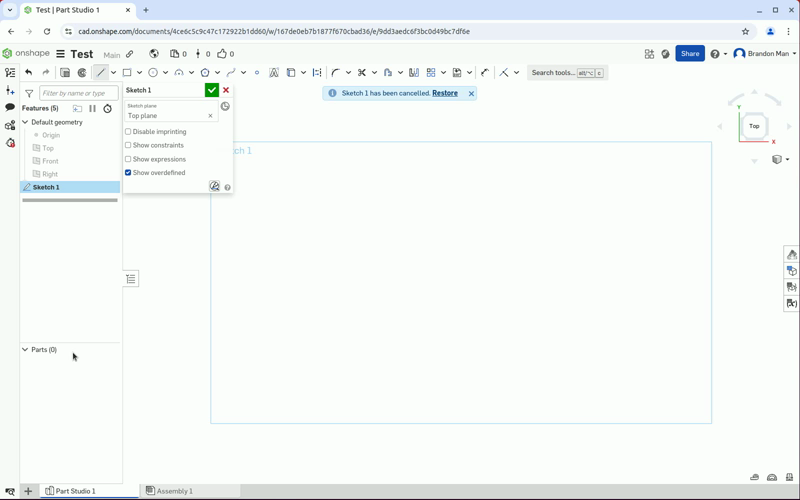
key_down(shift)
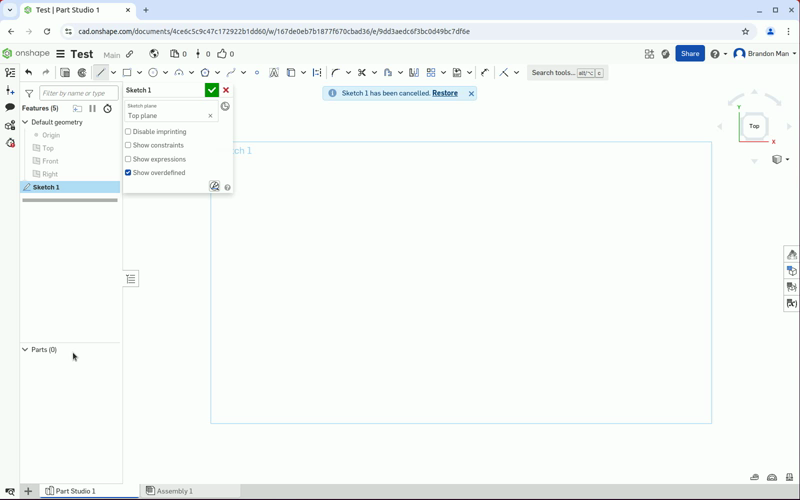
mouse_move(348, 326)
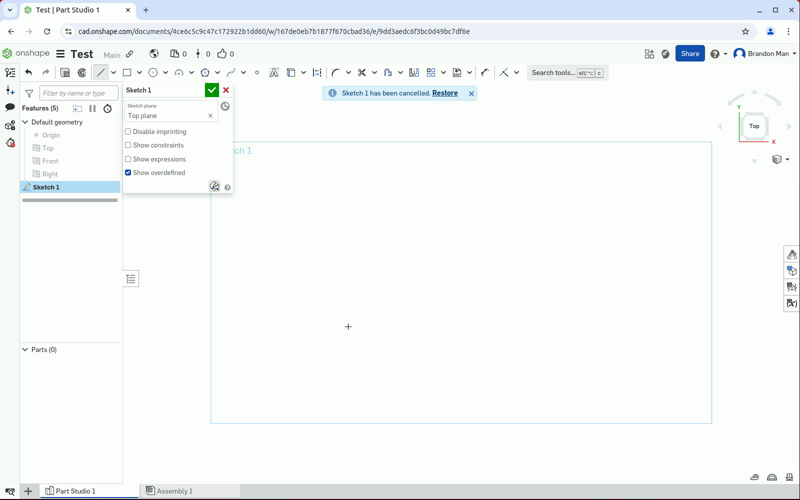
click(348, 326)
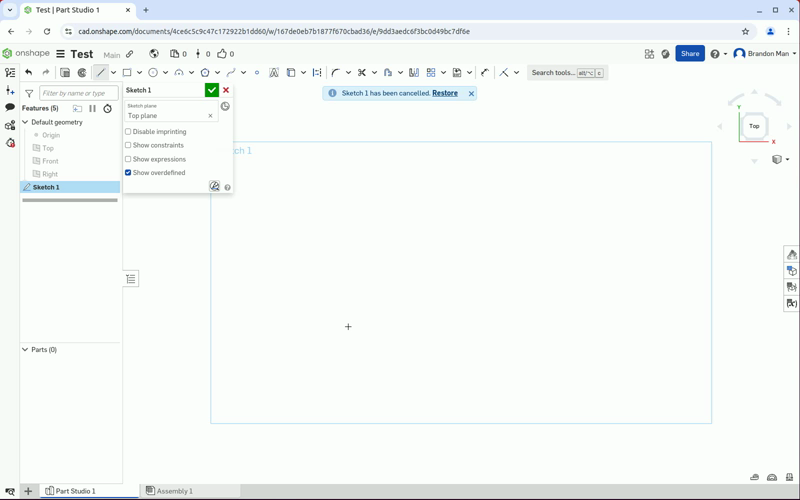
key_up(shift)
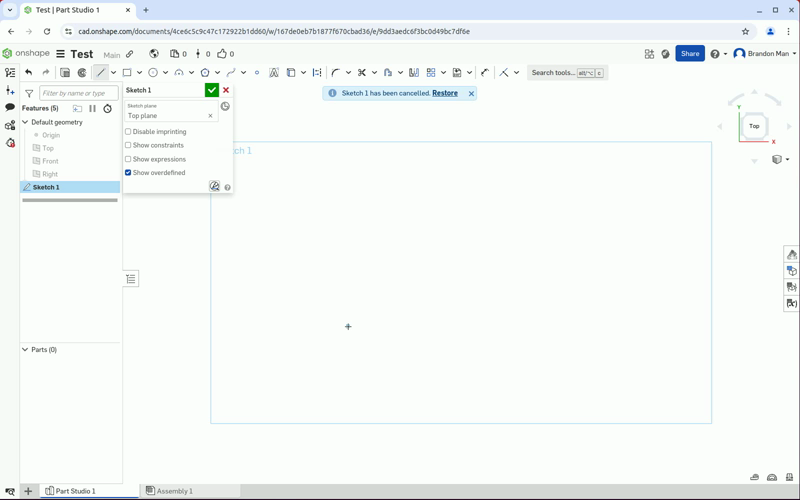
key_down(shift)
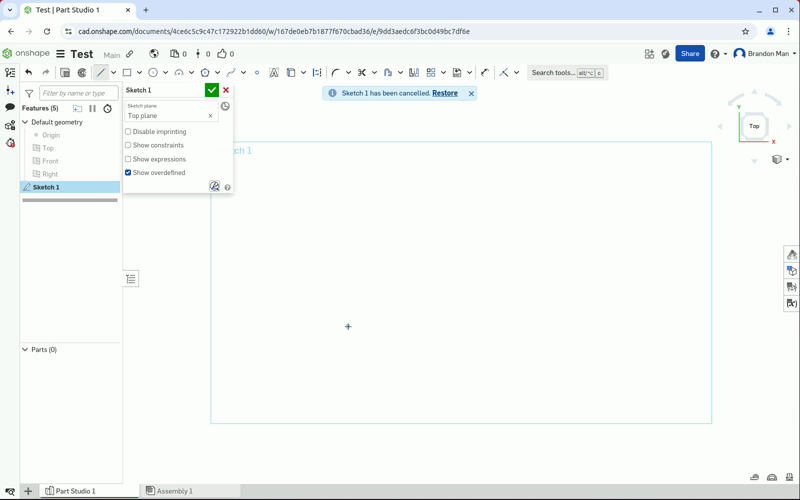
mouse_move(453, 326)
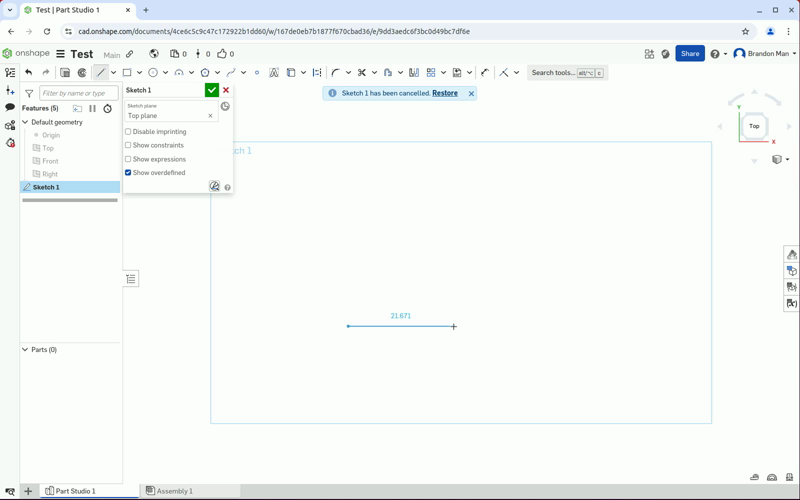
click(453, 326)
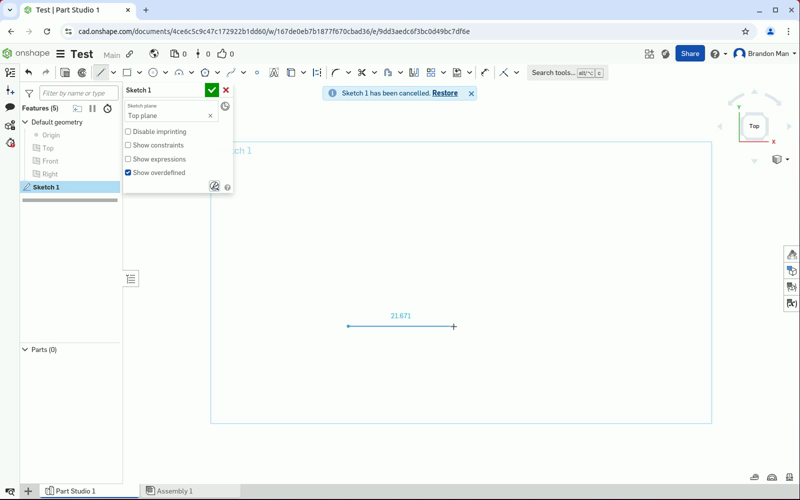
key_up(shift)
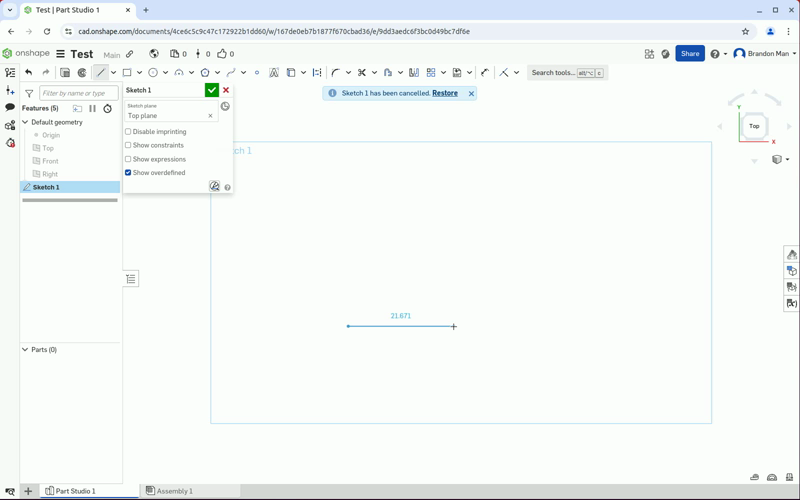
key_down(shift)
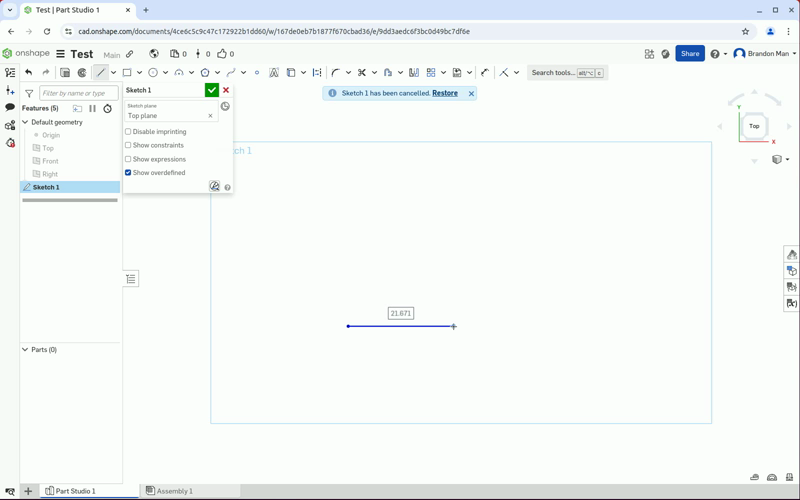
mouse_move(483, 326)
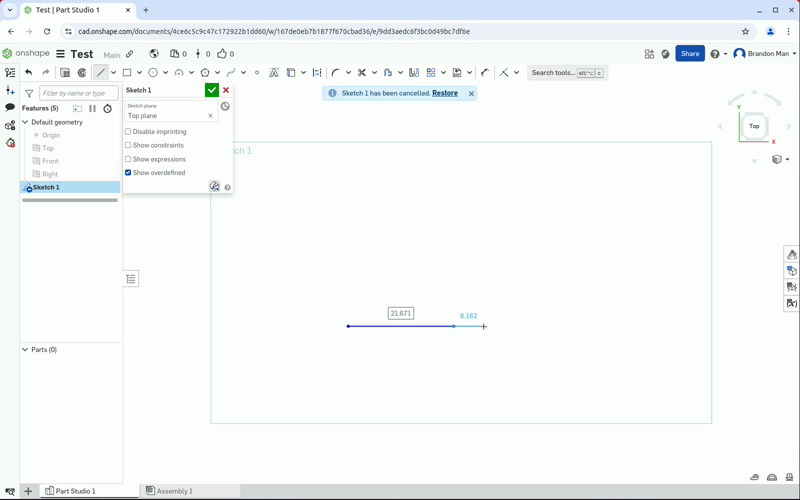
mouse_move(453, 291)
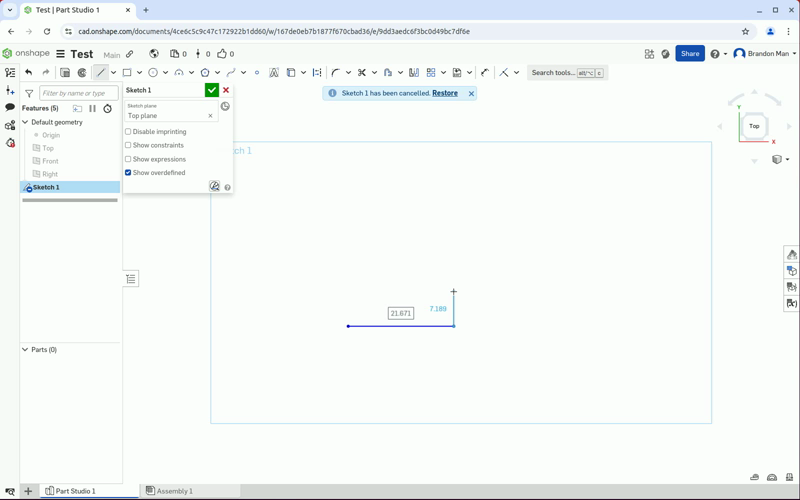
click(453, 291)
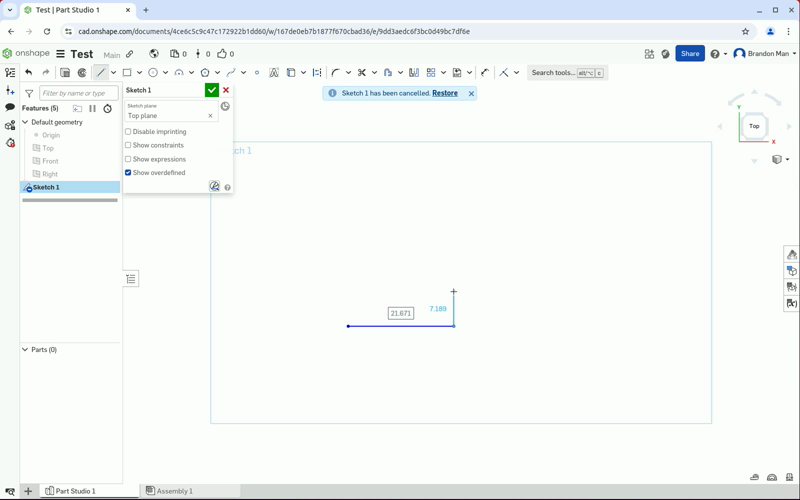
key_up(shift)
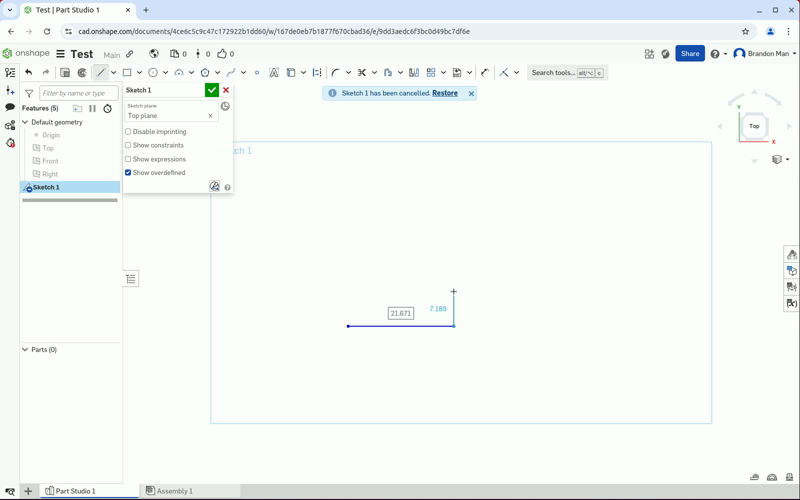
key_down(shift)
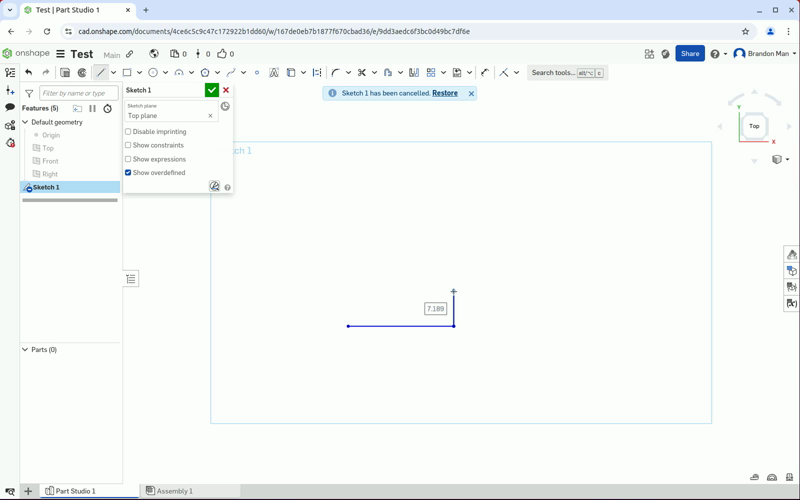
mouse_move(557, 291)
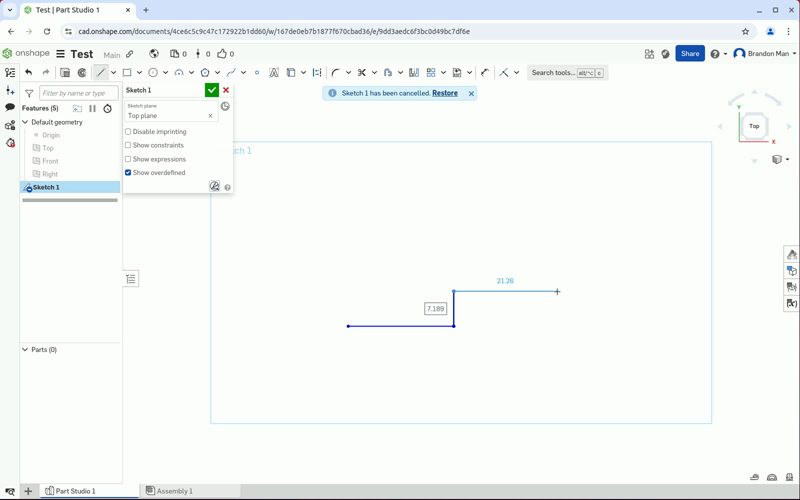
click(557, 291)
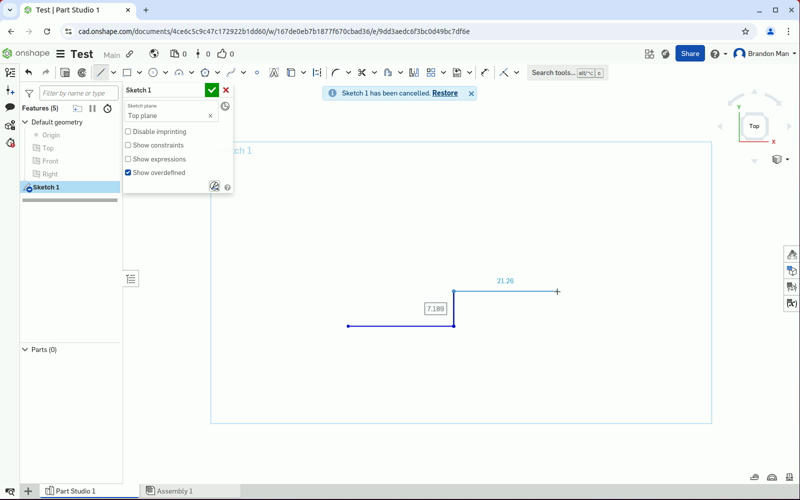
key_up(shift)
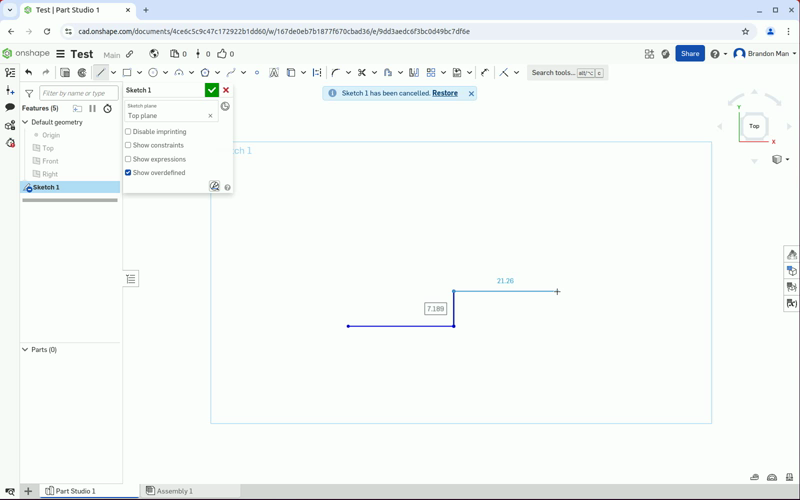
key_down(shift)
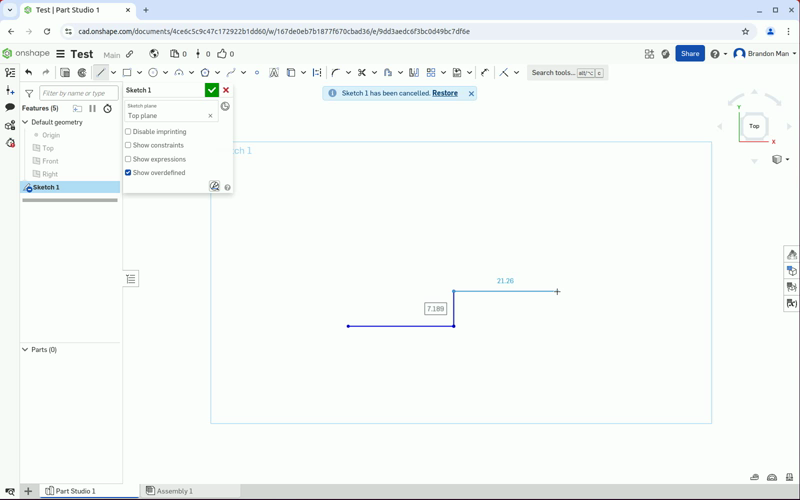
mouse_move(587, 291)
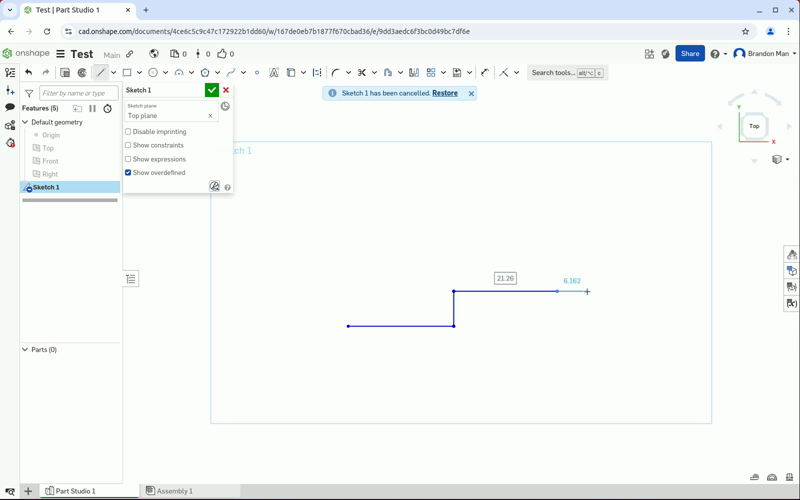
mouse_move(557, 255)
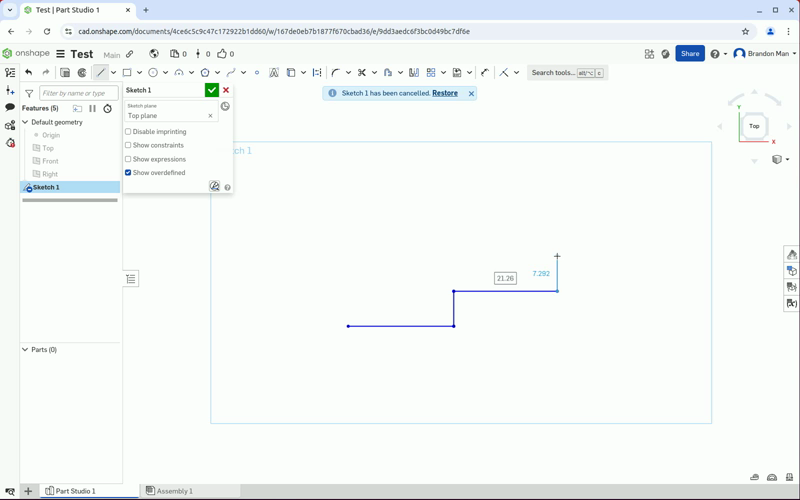
click(557, 255)
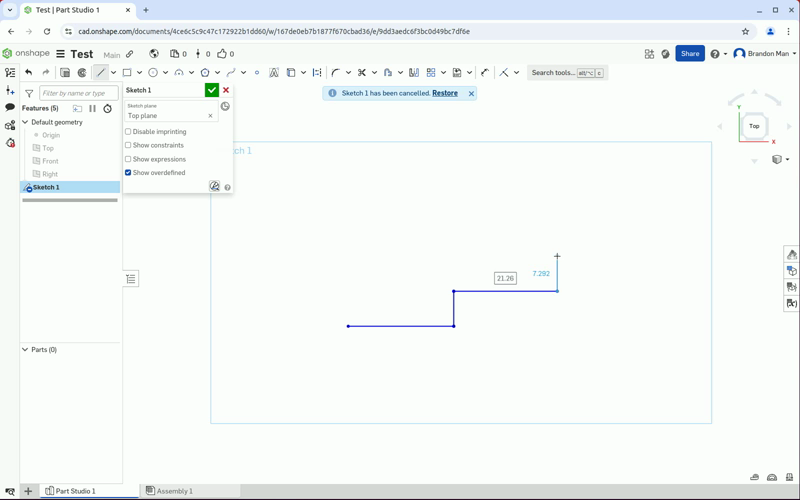
key_up(shift)
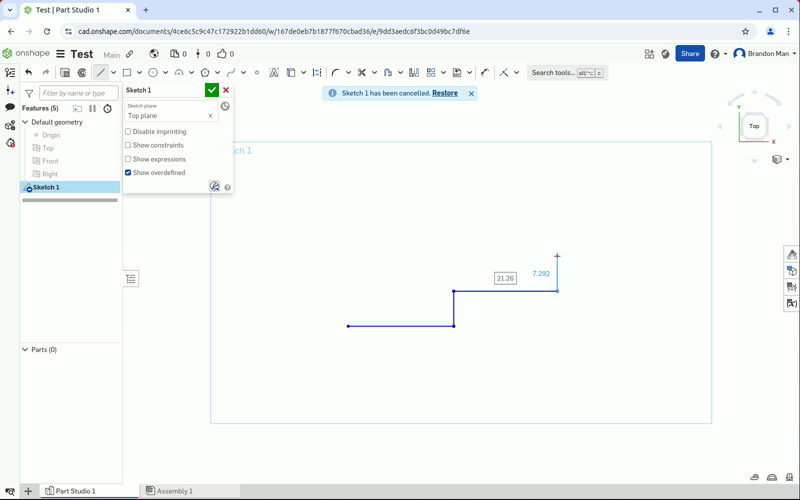
key_down(shift)
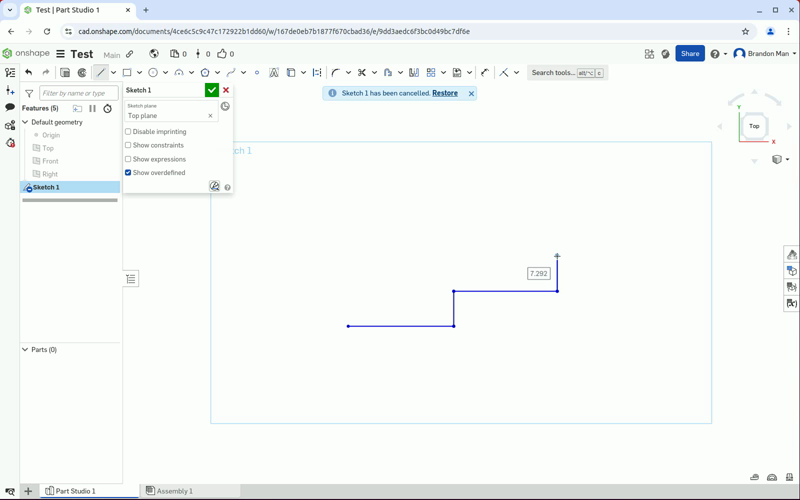
mouse_move(453, 255)
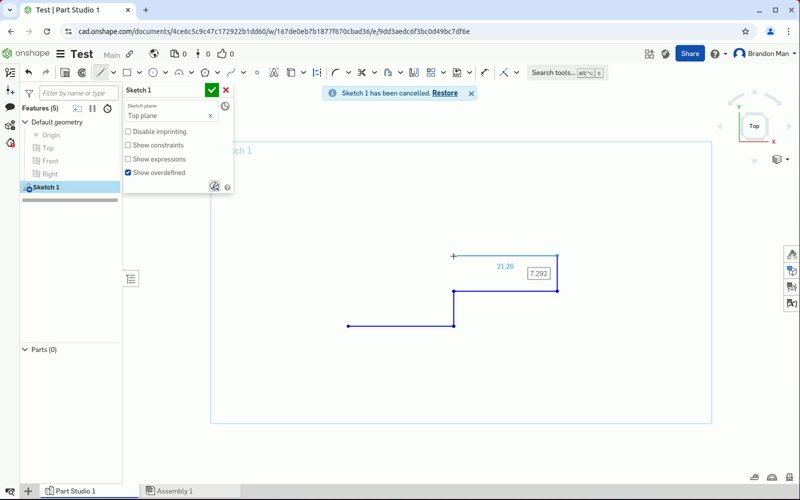
click(453, 255)
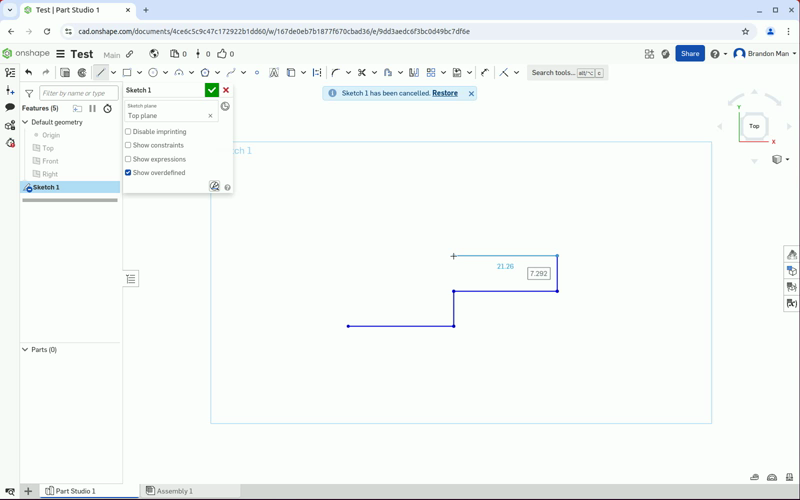
key_up(shift)
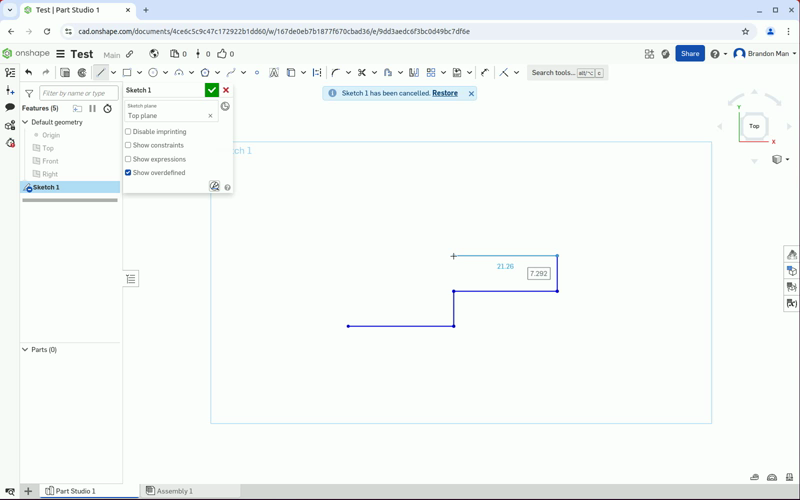
key_down(shift)
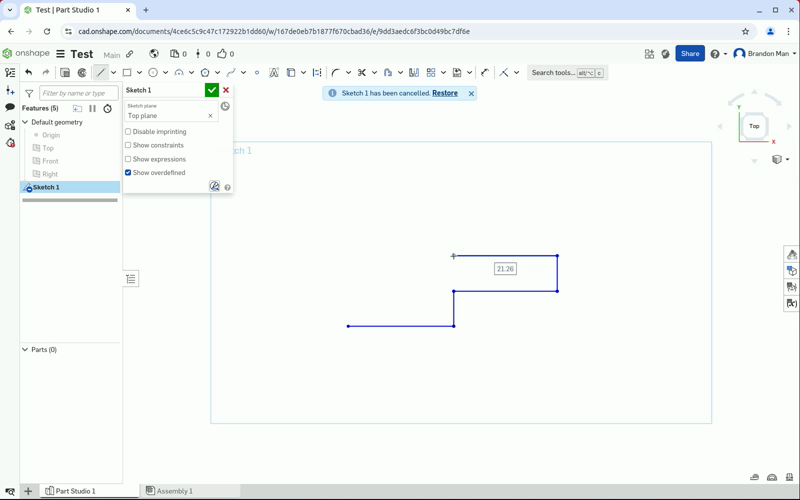
mouse_move(483, 255)
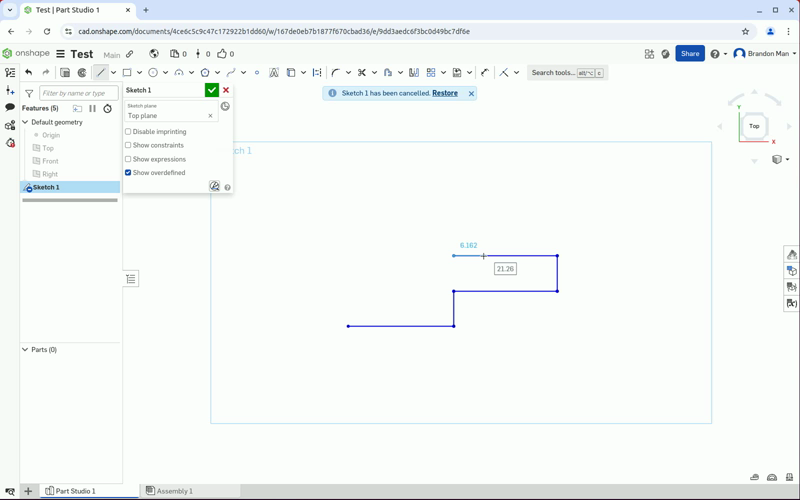
mouse_move(453, 220)
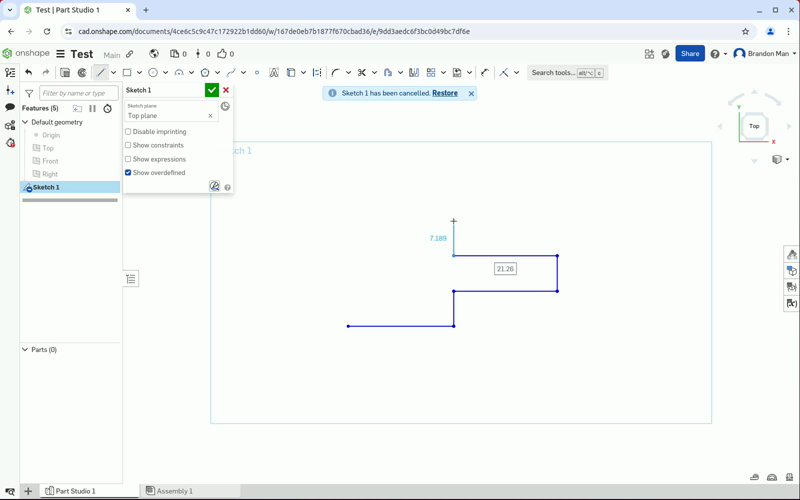
click(453, 220)
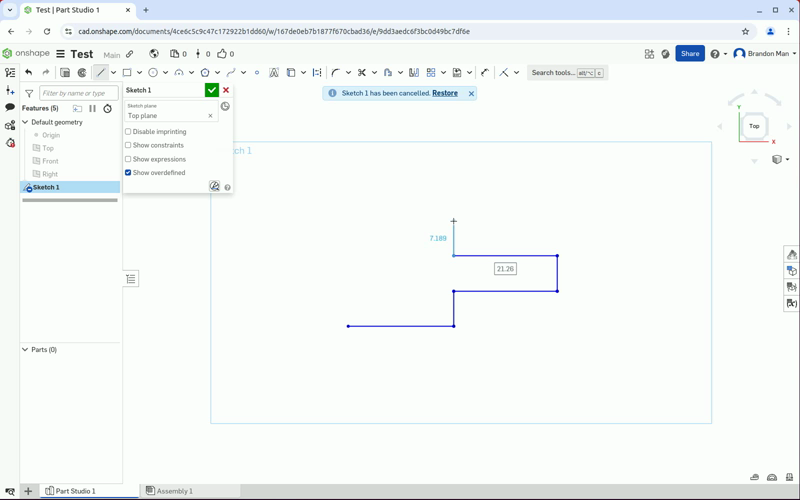
key_up(shift)
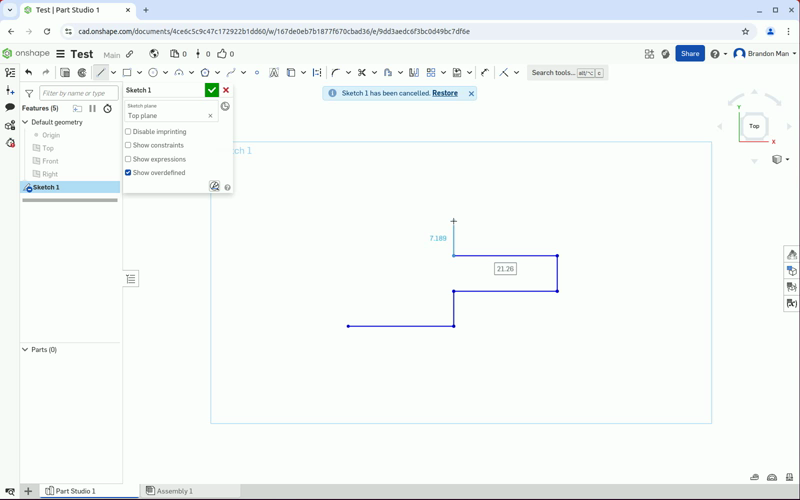
key_down(shift)
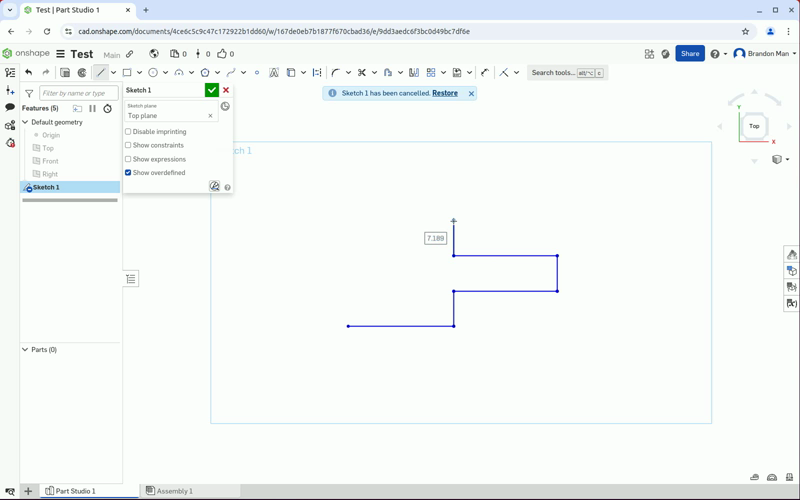
mouse_move(348, 220)
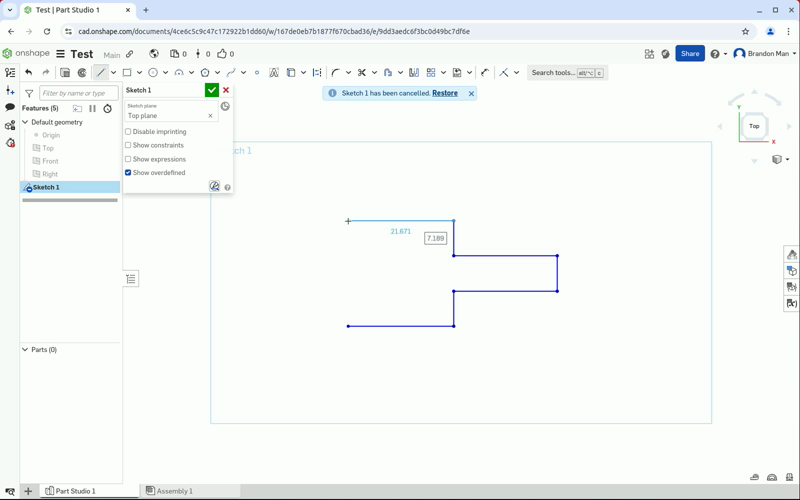
click(348, 220)
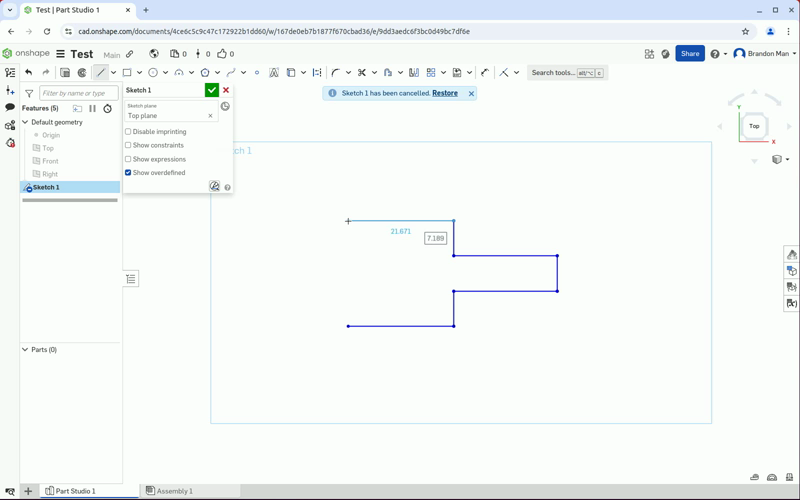
key_up(shift)
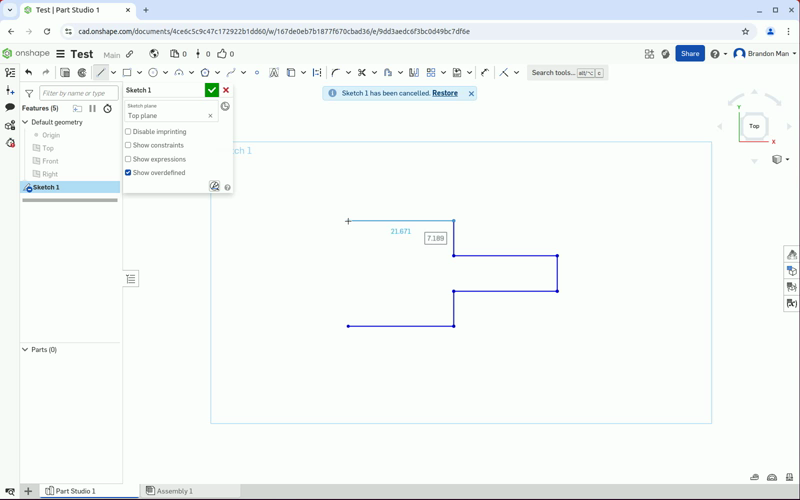
key_down(shift)
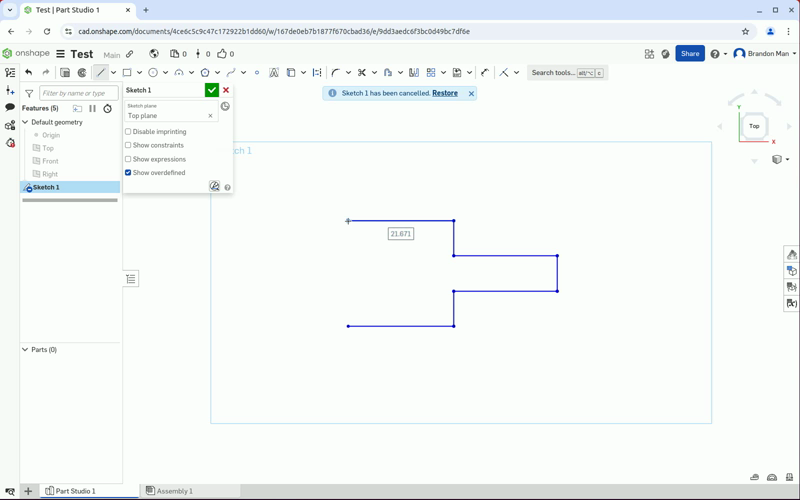
mouse_move(348, 326)
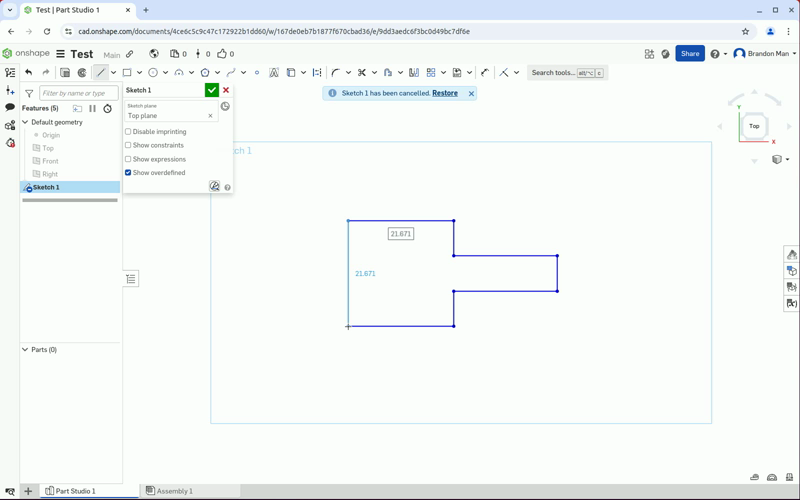
key_up(shift)
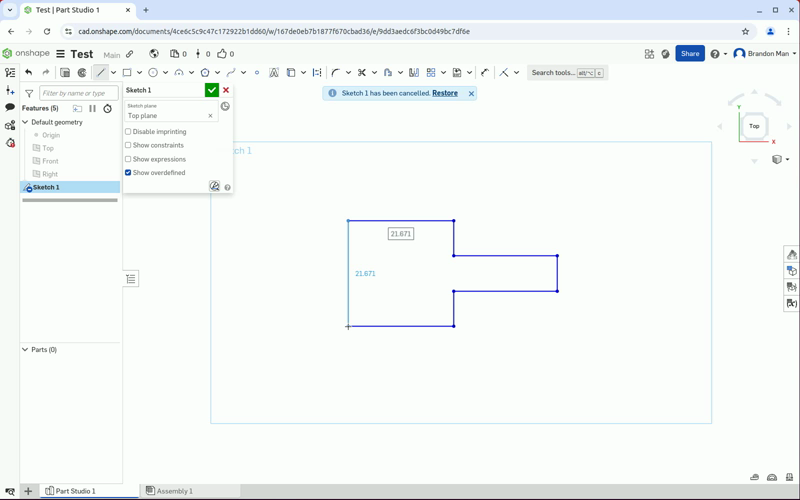
click(348, 326)
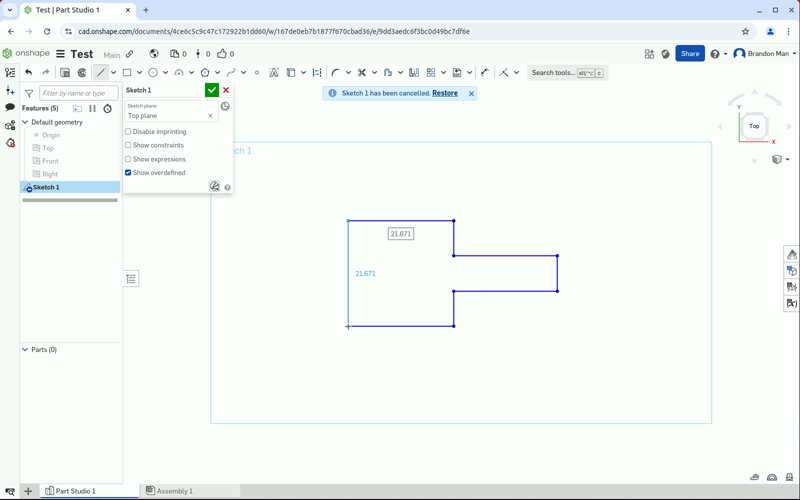
key(esc)
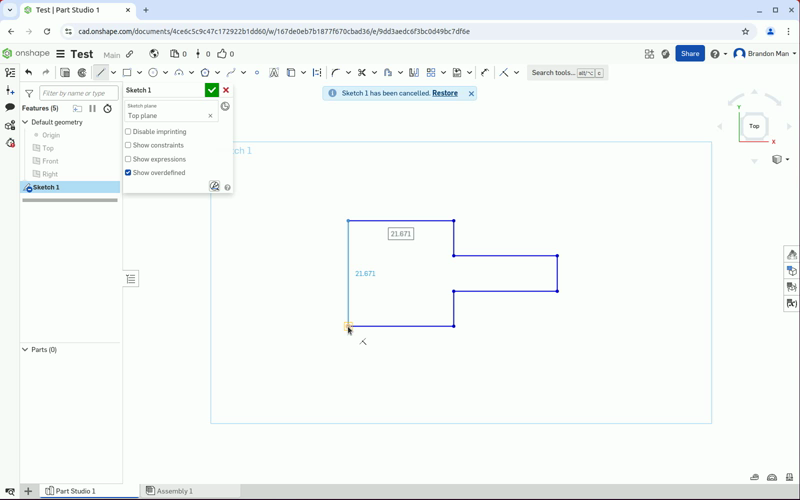
mouse_move(386, 287)
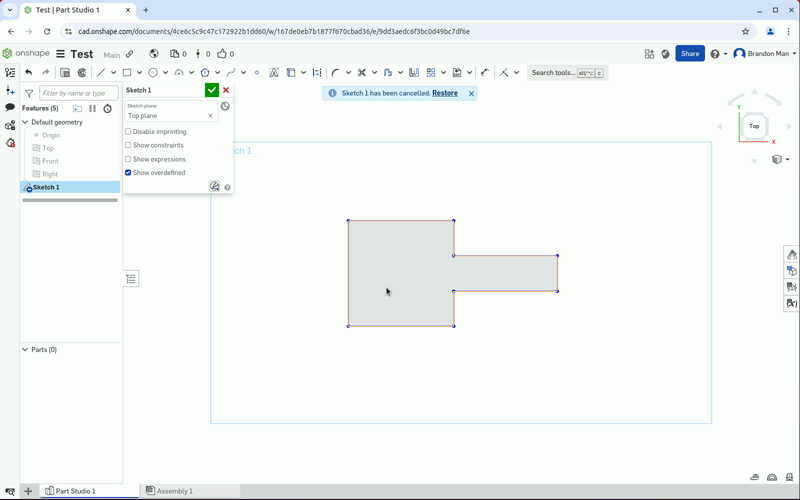
click(386, 287)
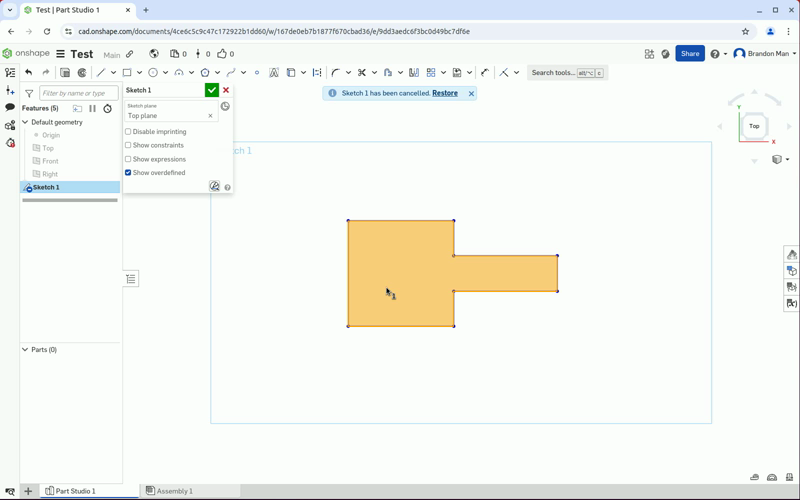
mouse_move(73, 352)
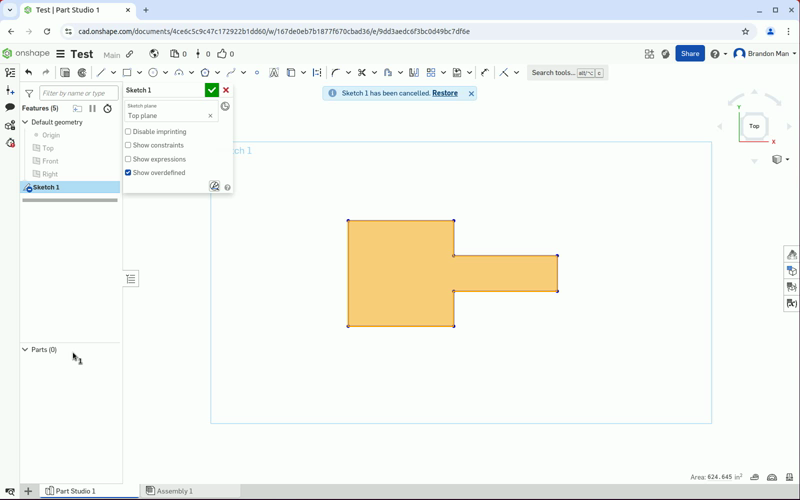
key(shift+y)
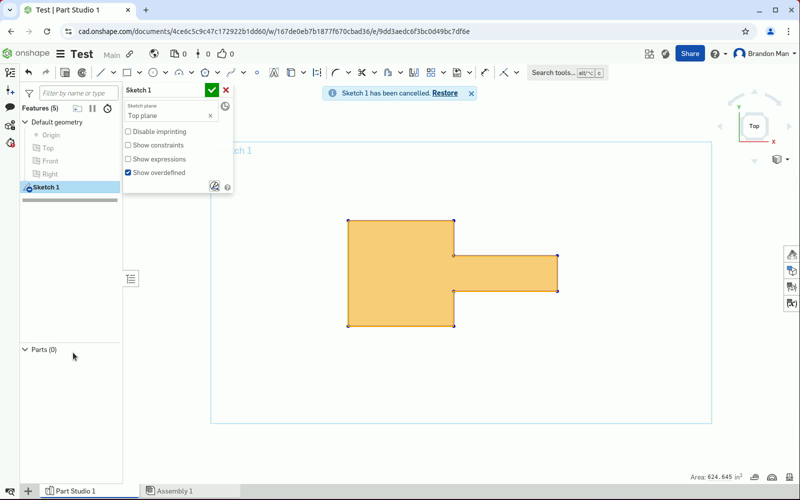
key(shift+e)
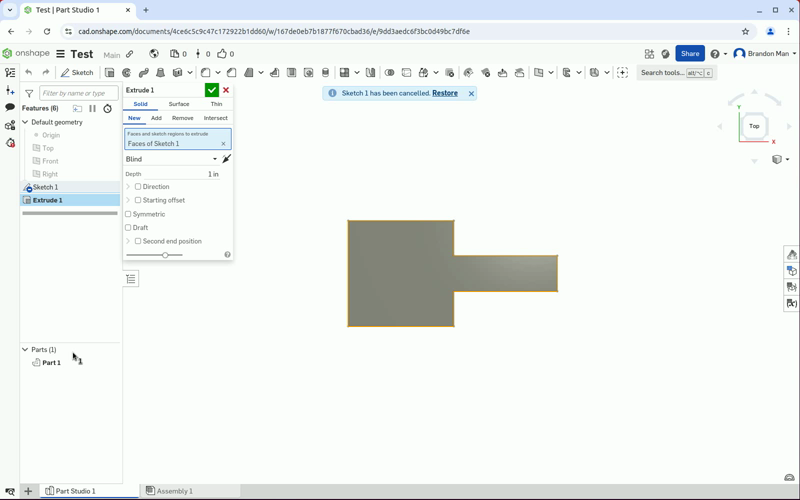
mouse_move(143, 106)
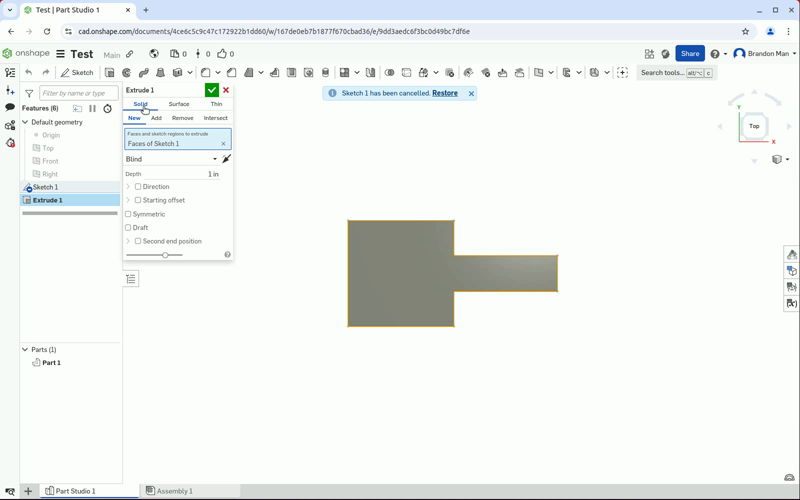
click(143, 106)
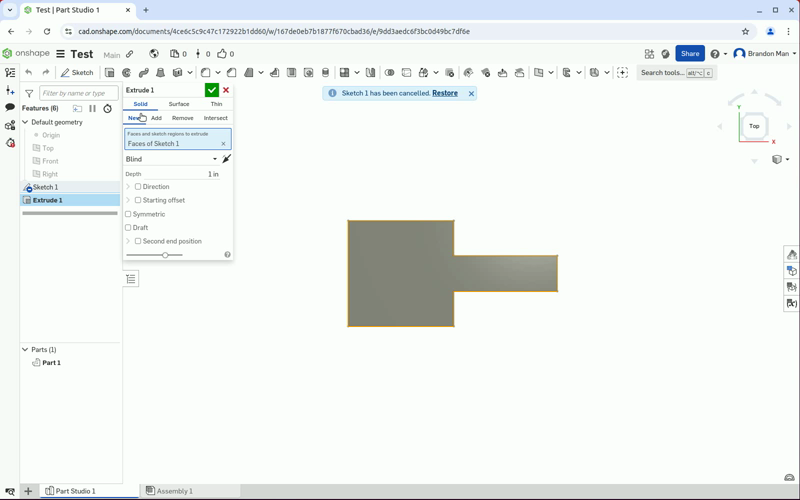
mouse_move(137, 120)
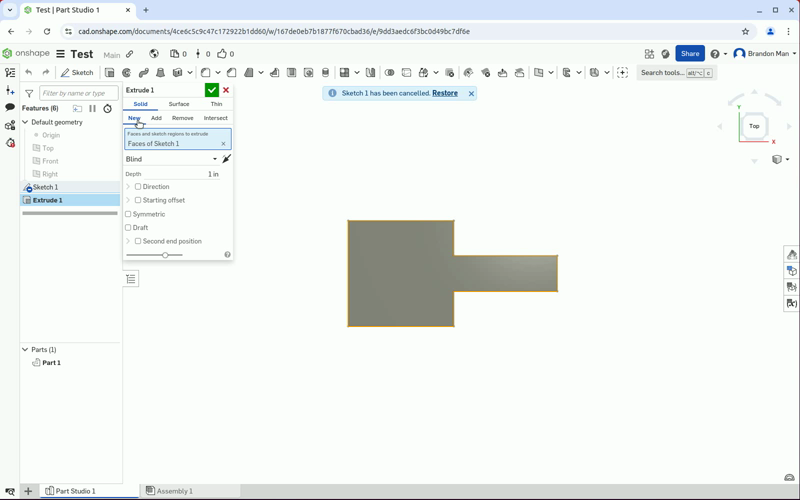
click(137, 120)
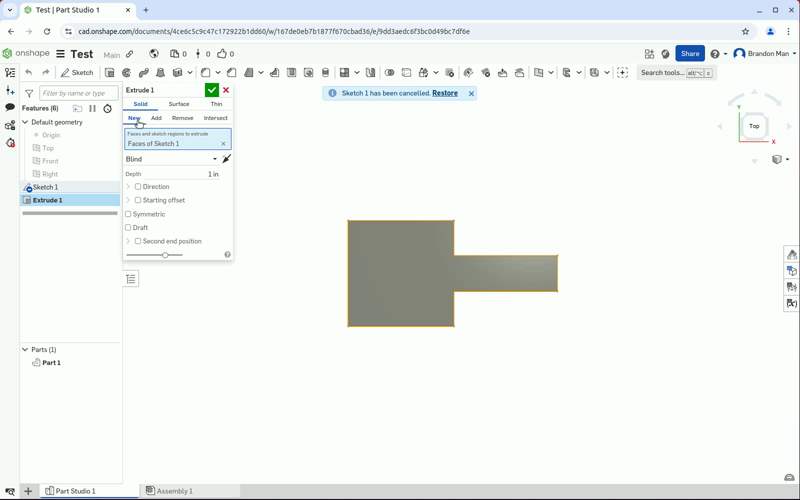
key(tab, 4)
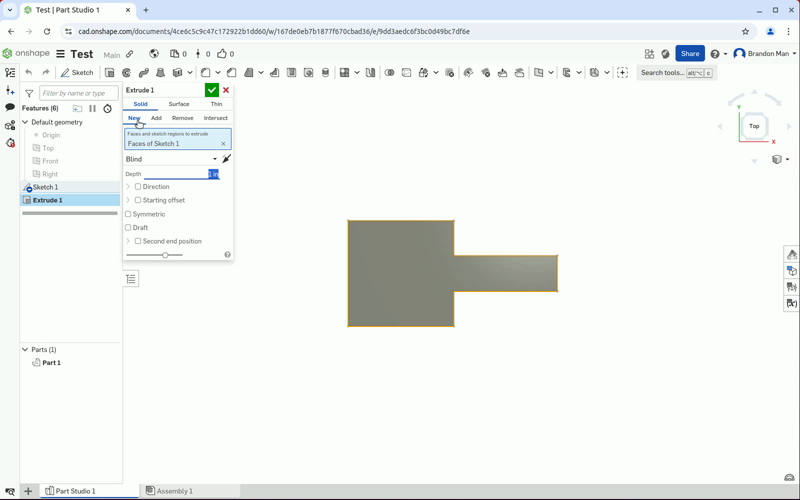
text(7.221)
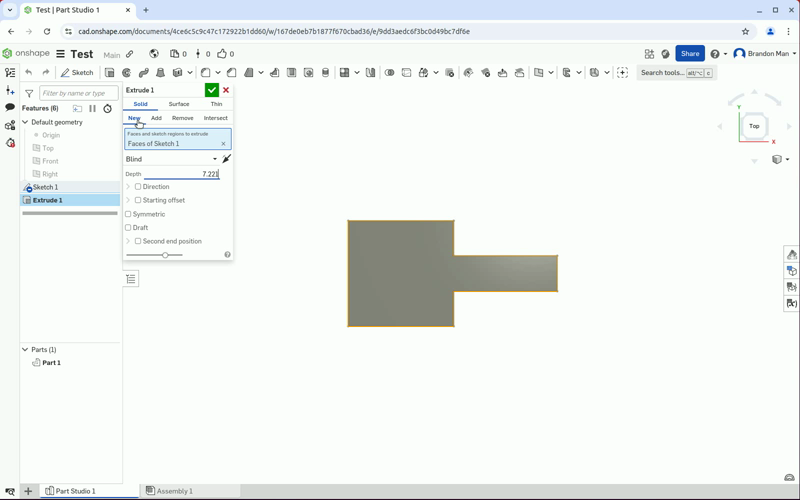
key(enter)
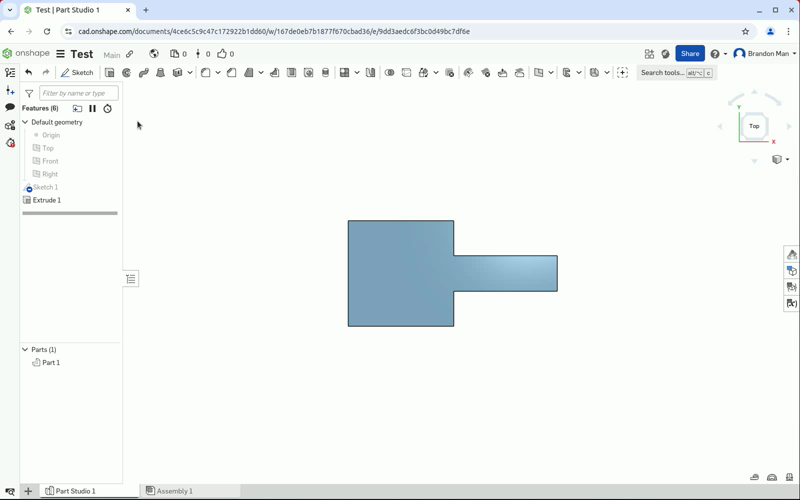
key(shift+h)
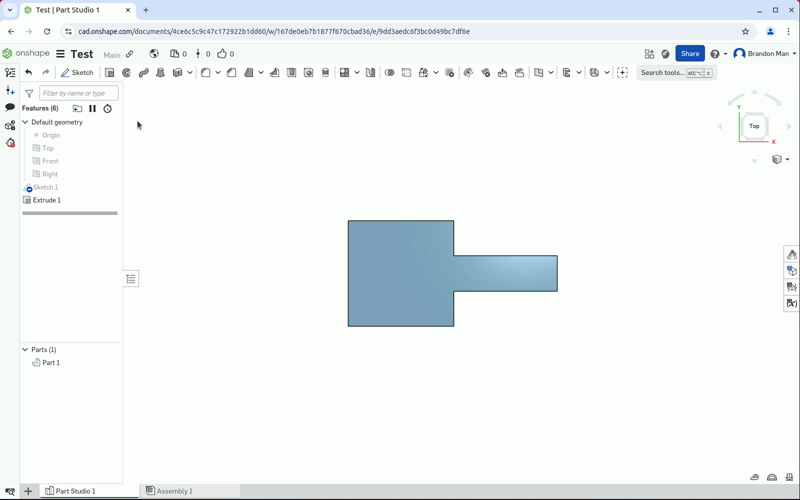
key(shift+h)
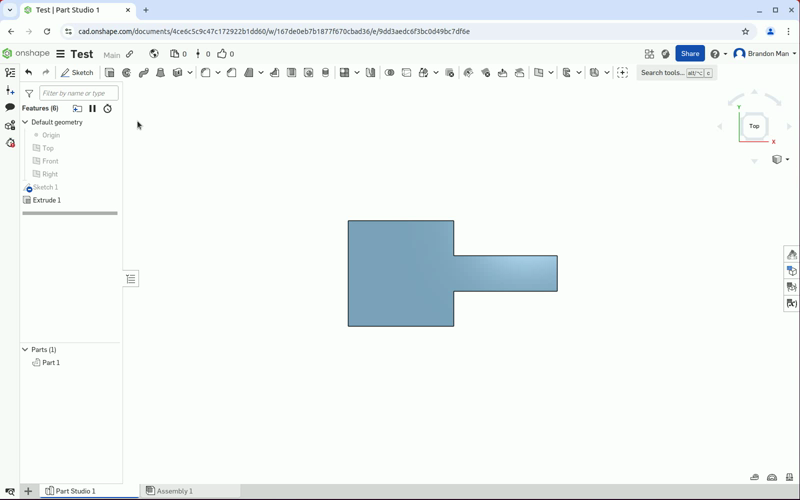
mouse_move(73, 189)
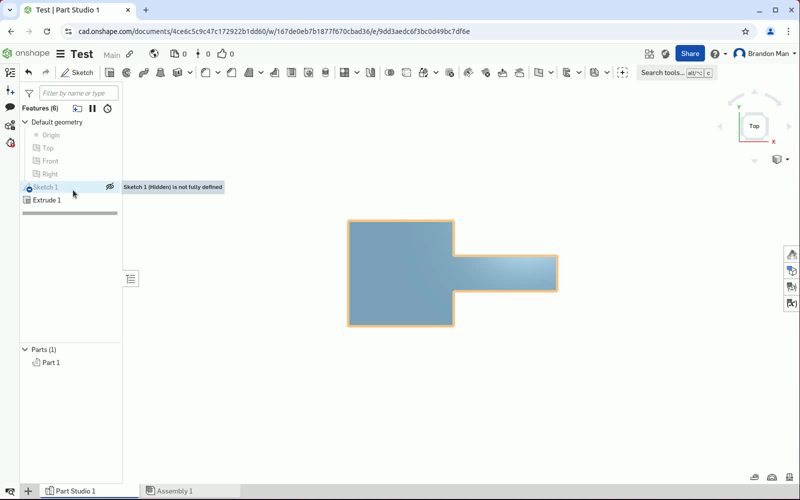
click(73, 189)
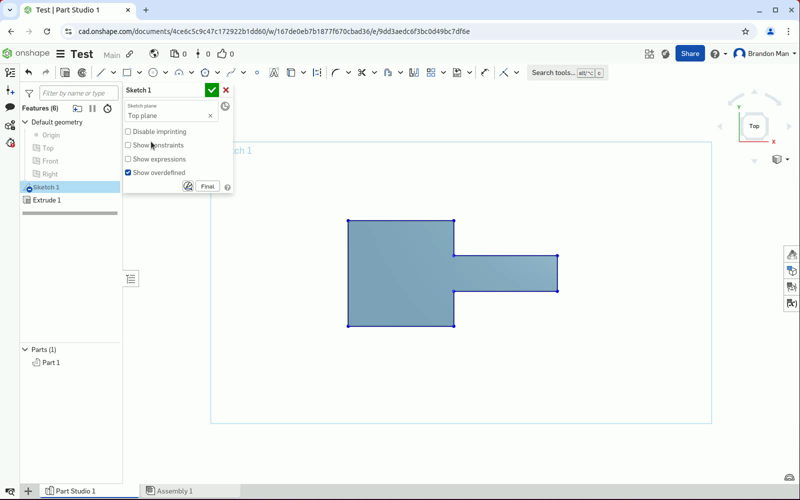
mouse_move(229, 92)
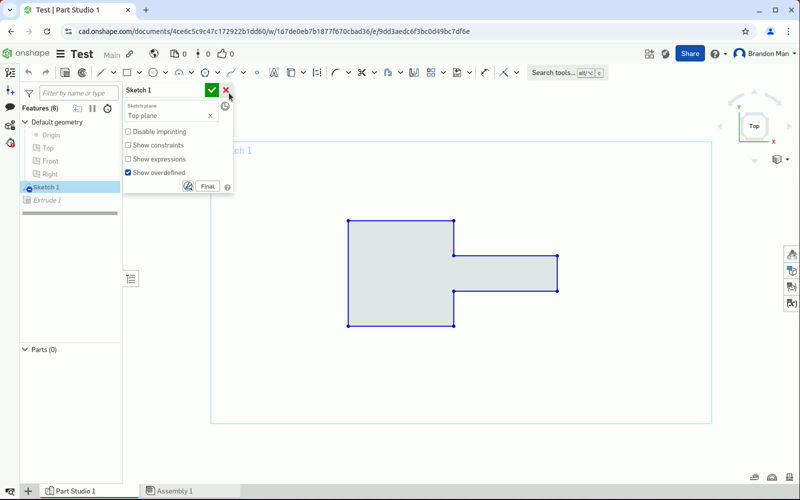
click(229, 92)
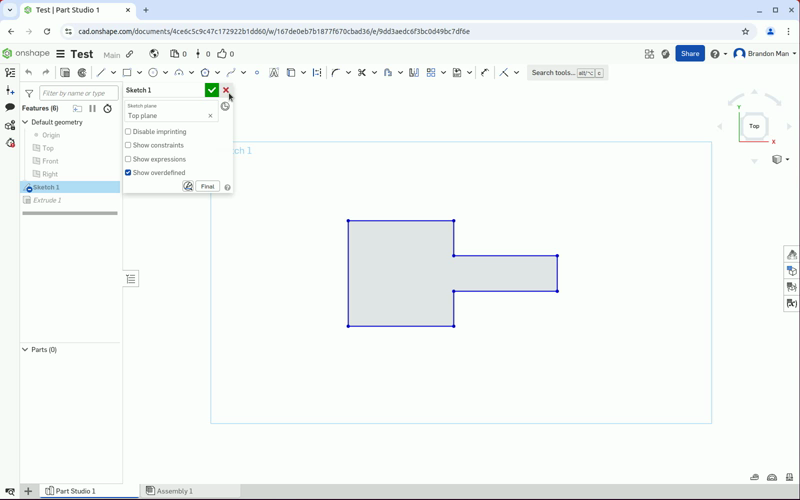
key(shift+s)
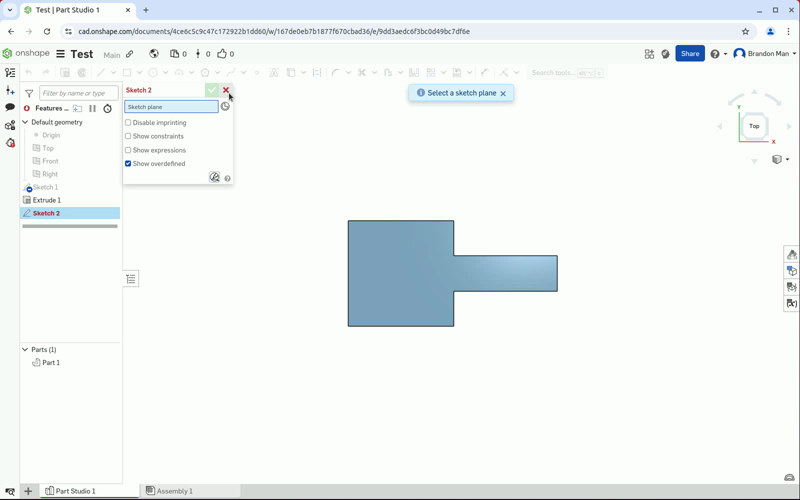
mouse_move(73, 150)
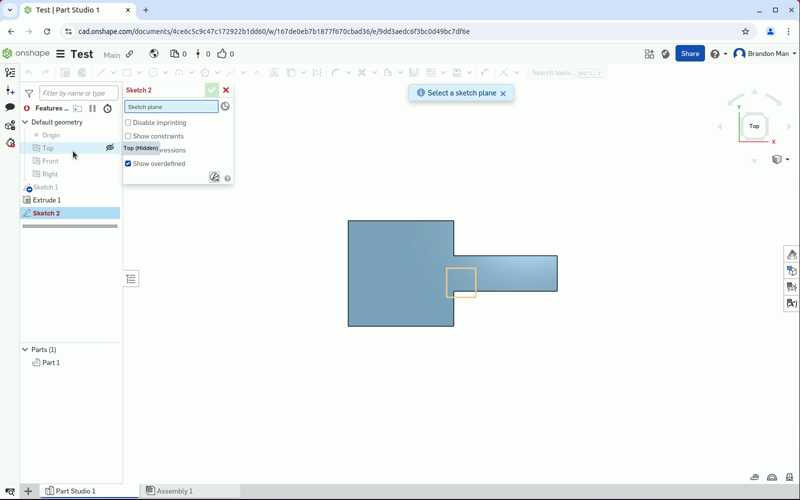
click(73, 150)
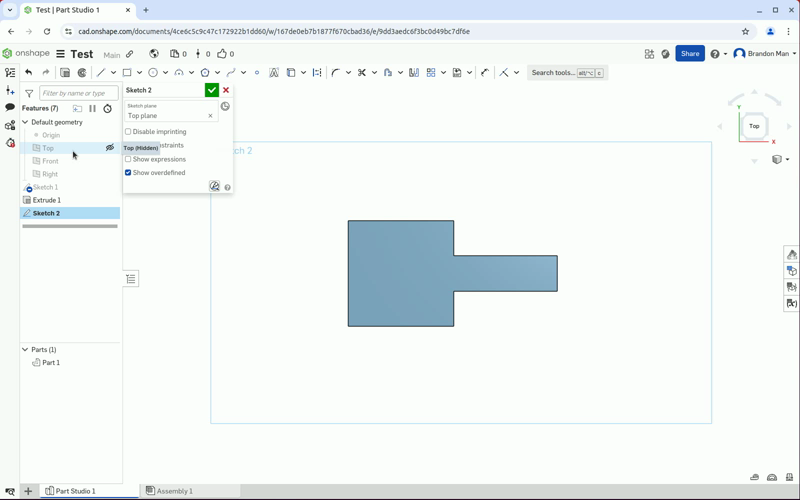
mouse_move(73, 352)
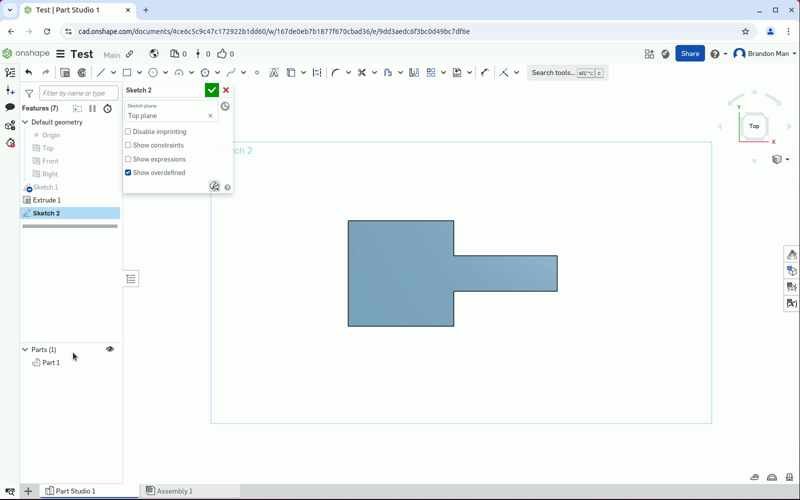
key(y)
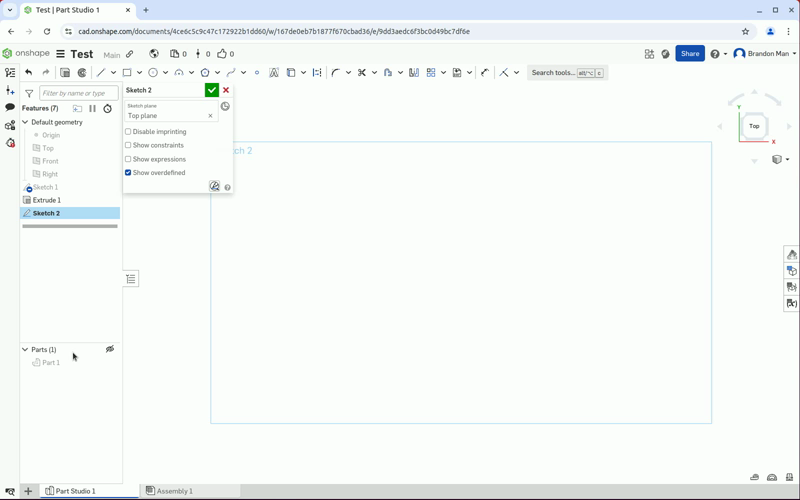
key(l)
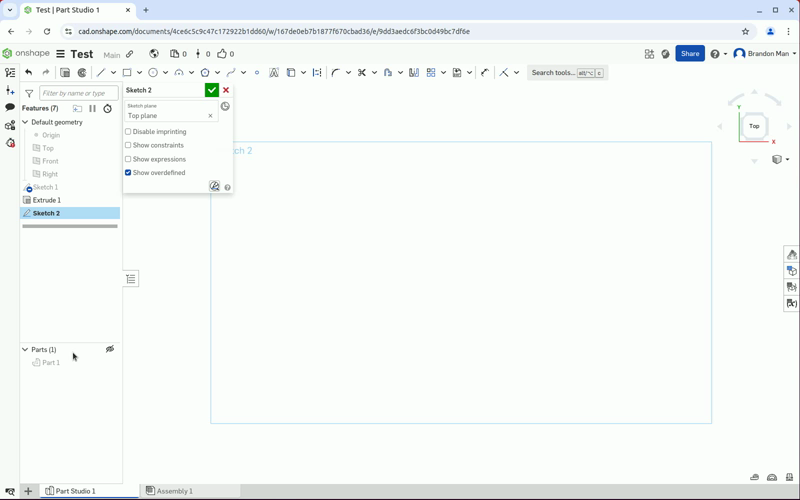
key_down(shift)
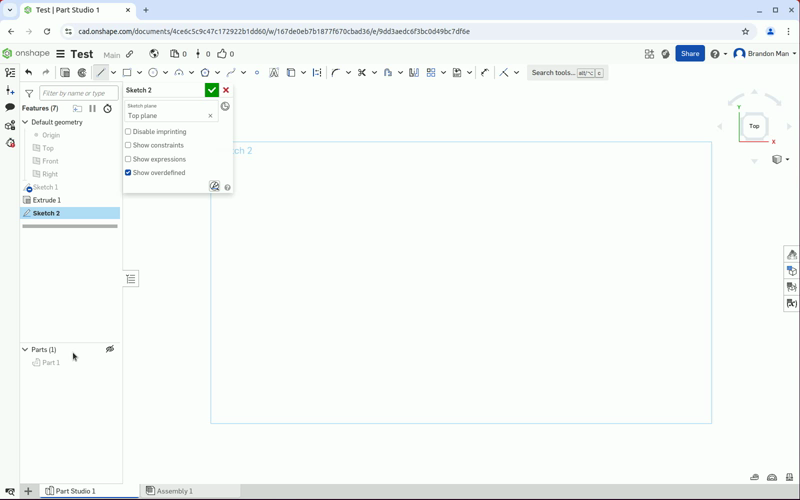
mouse_move(452, 257)
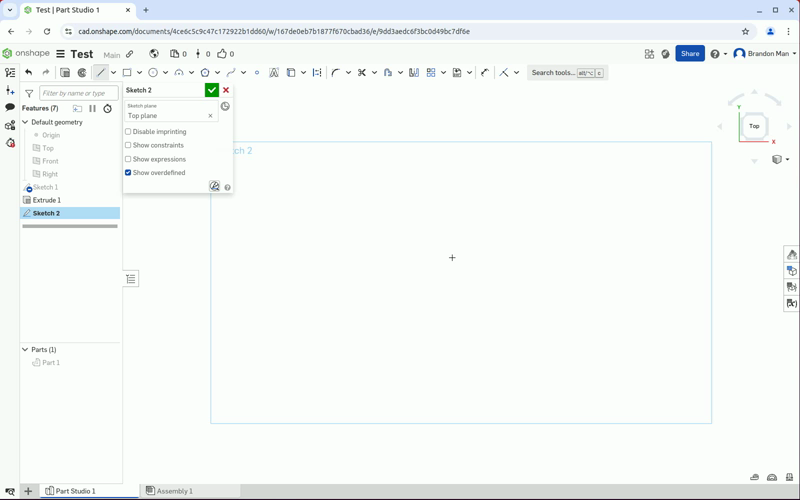
click(452, 257)
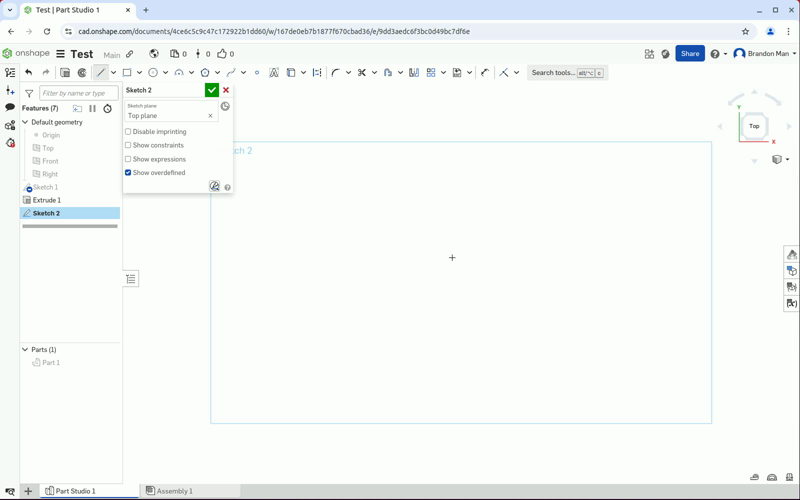
key_up(shift)
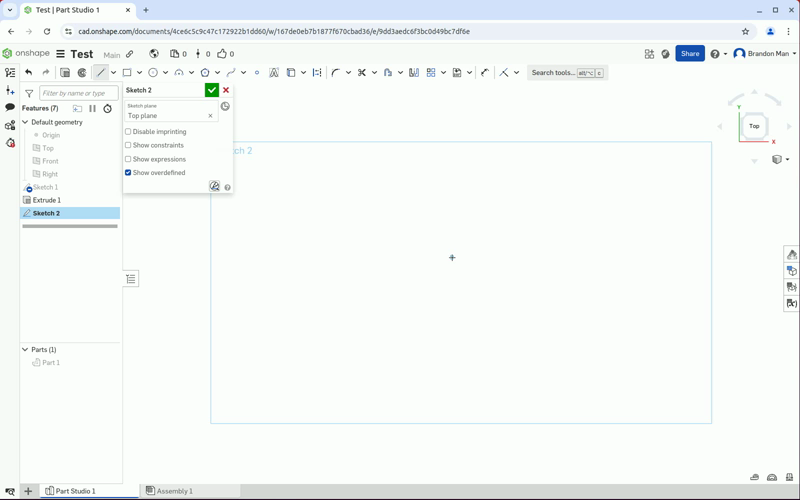
key_down(shift)
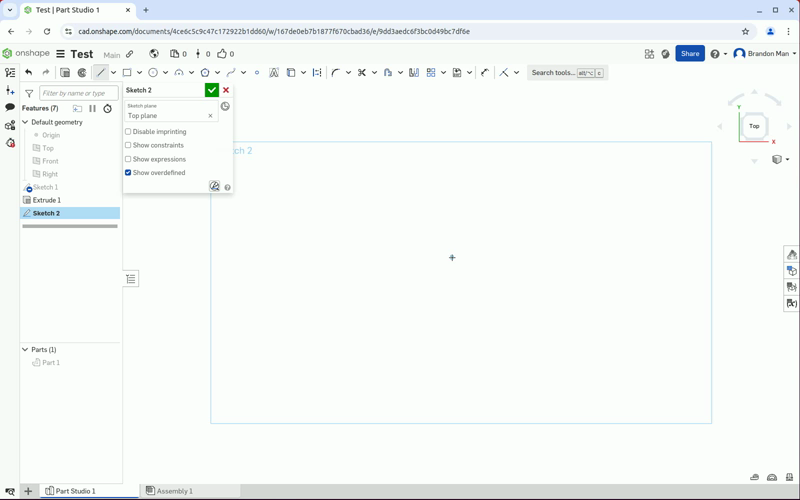
mouse_move(556, 257)
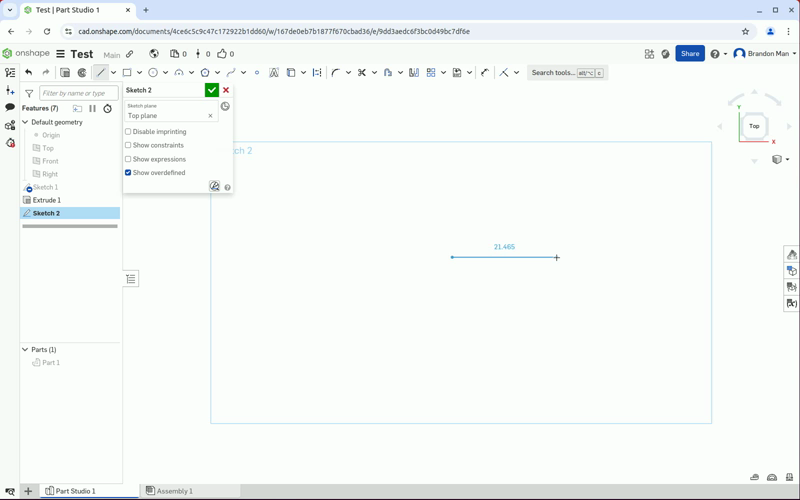
click(556, 257)
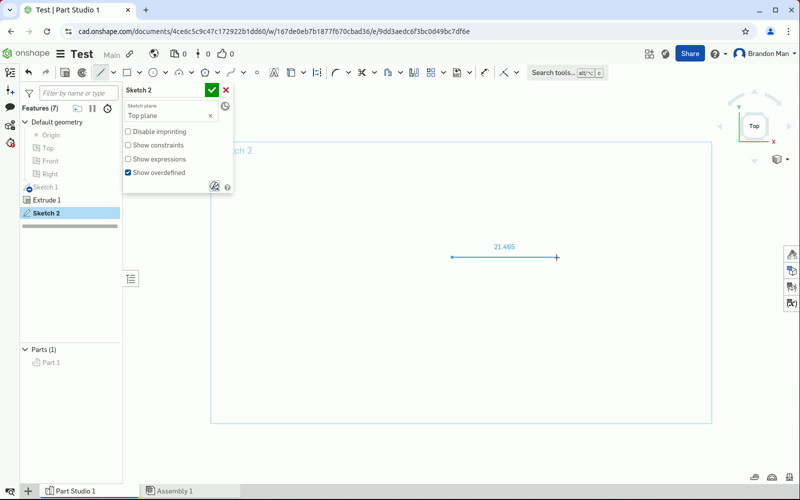
key_up(shift)
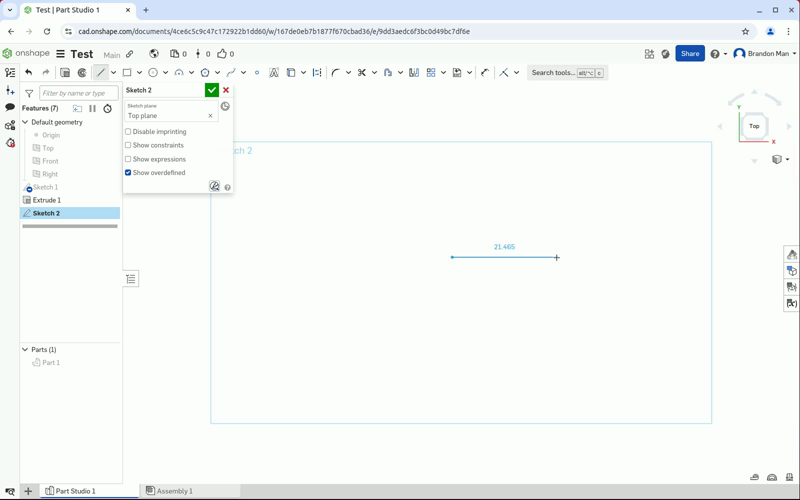
key_down(shift)
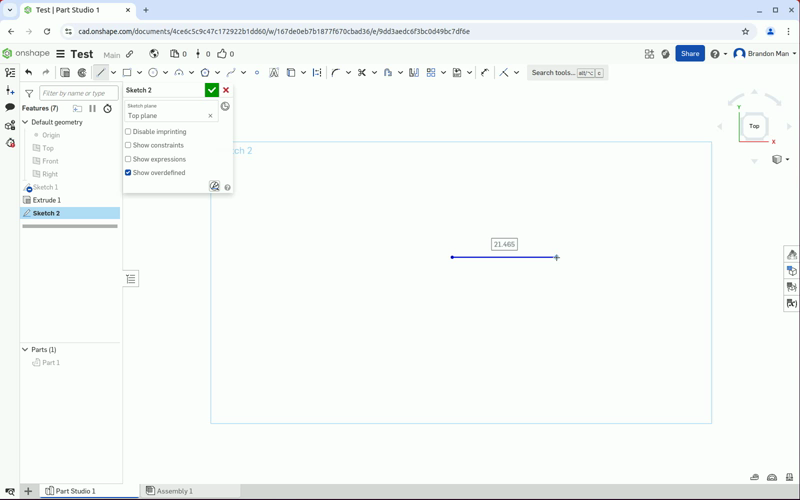
mouse_move(586, 257)
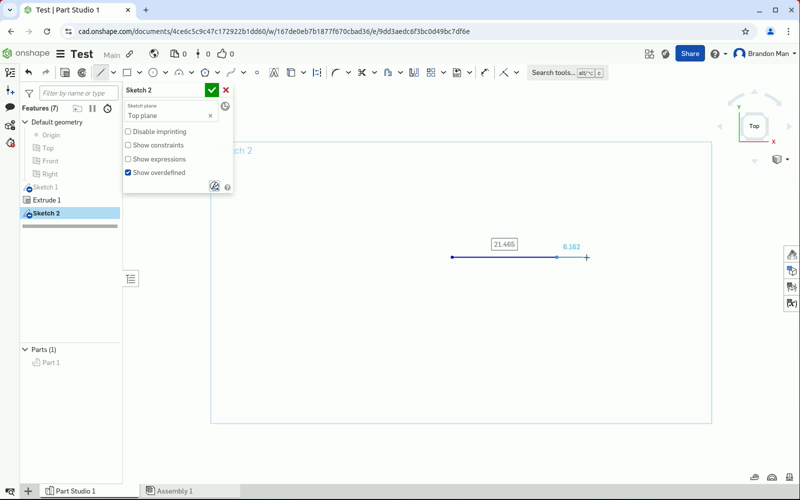
mouse_move(556, 222)
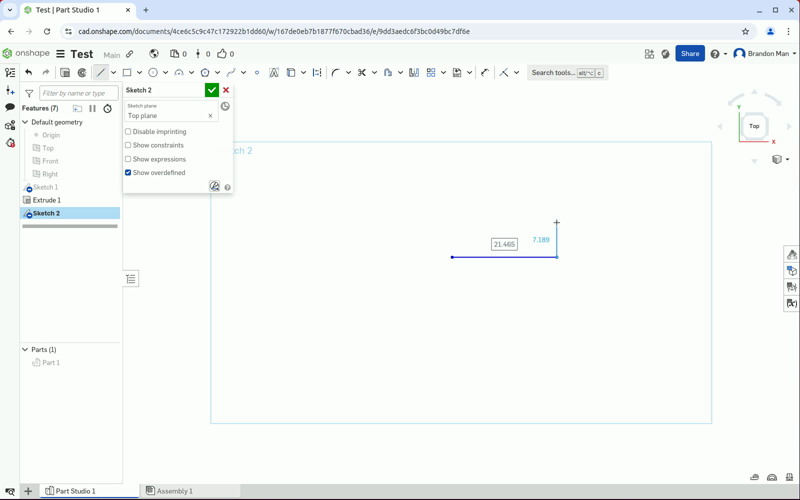
click(556, 222)
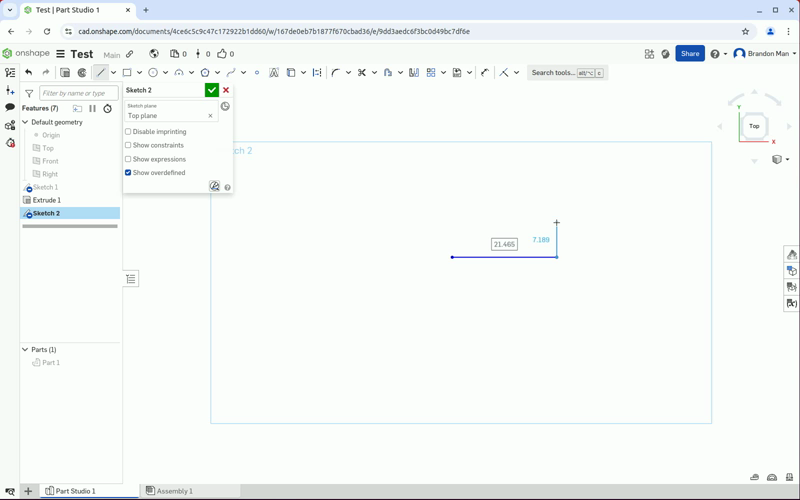
key_up(shift)
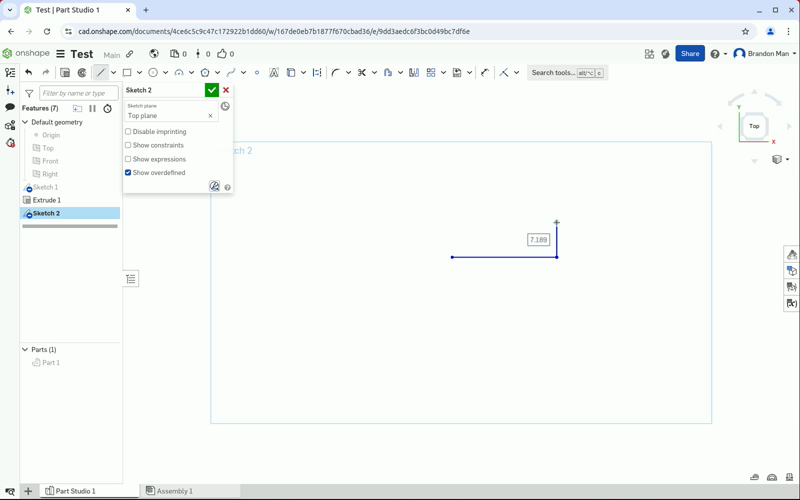
key_down(shift)
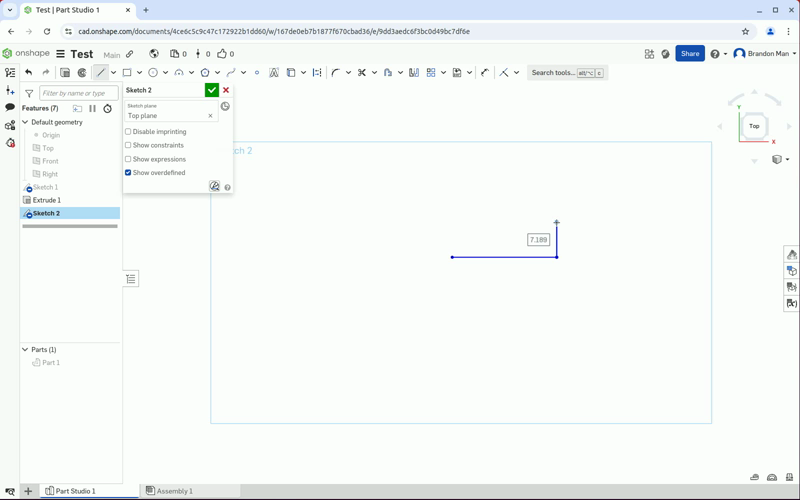
mouse_move(452, 222)
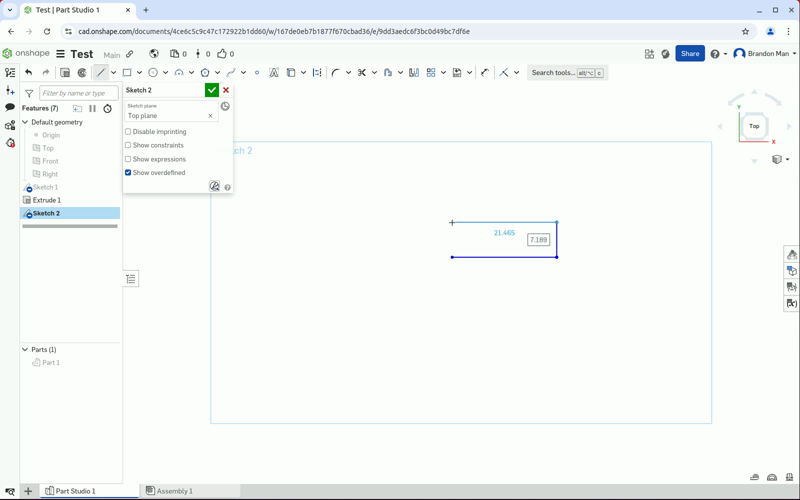
click(452, 222)
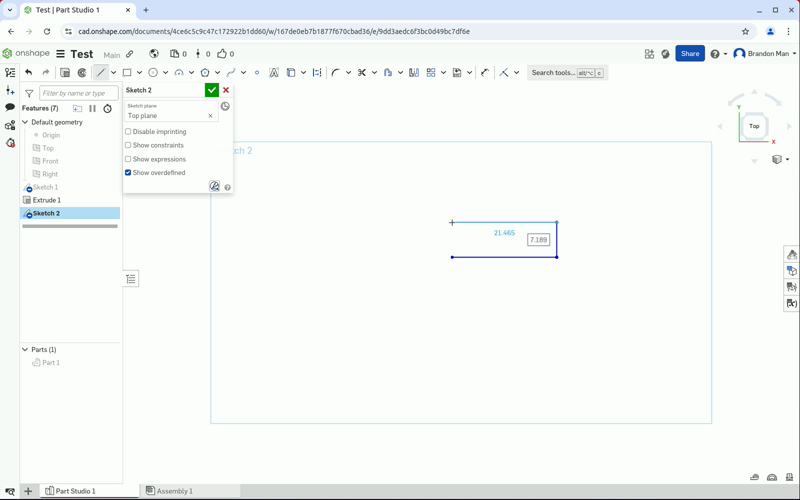
key_up(shift)
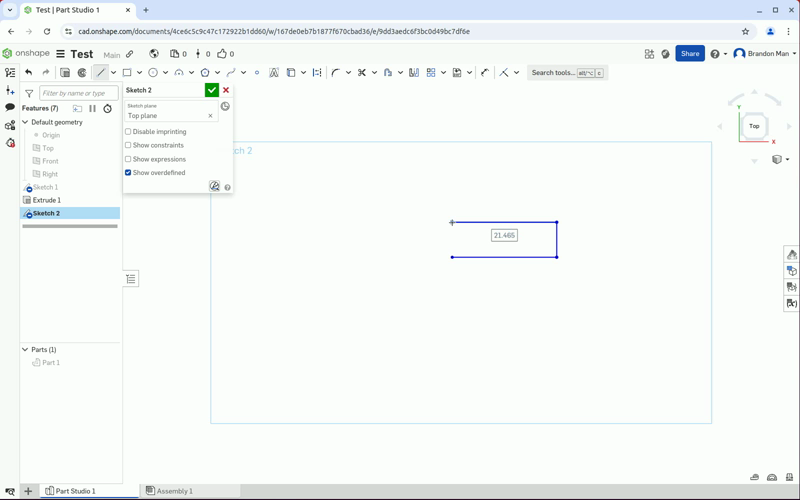
mouse_move(482, 222)
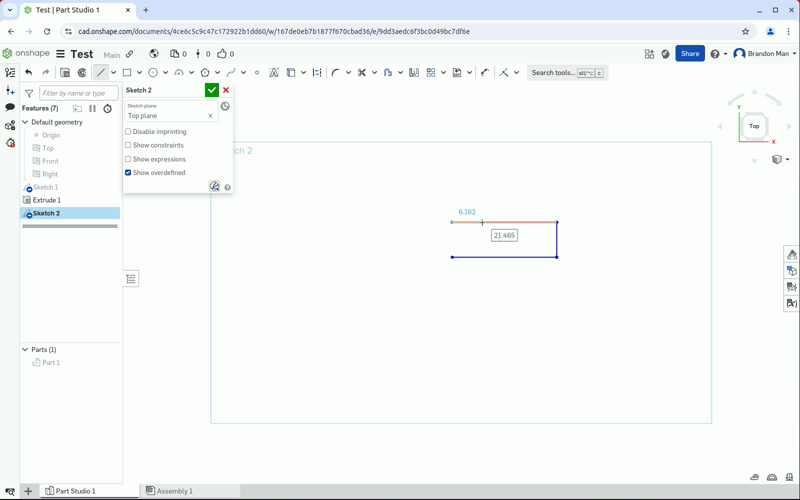
key_down(shift)
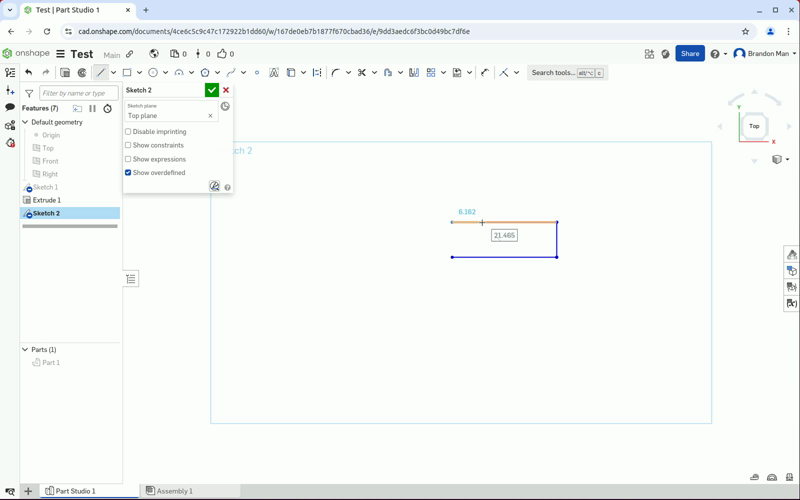
mouse_move(452, 257)
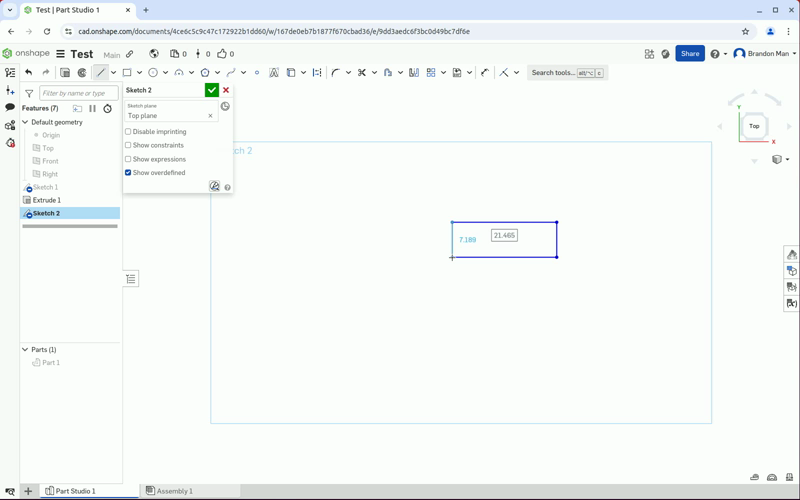
key_up(shift)
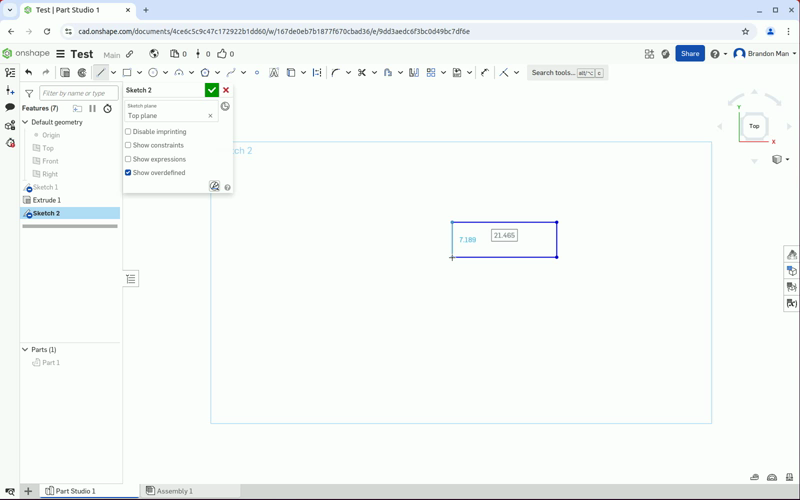
click(452, 257)
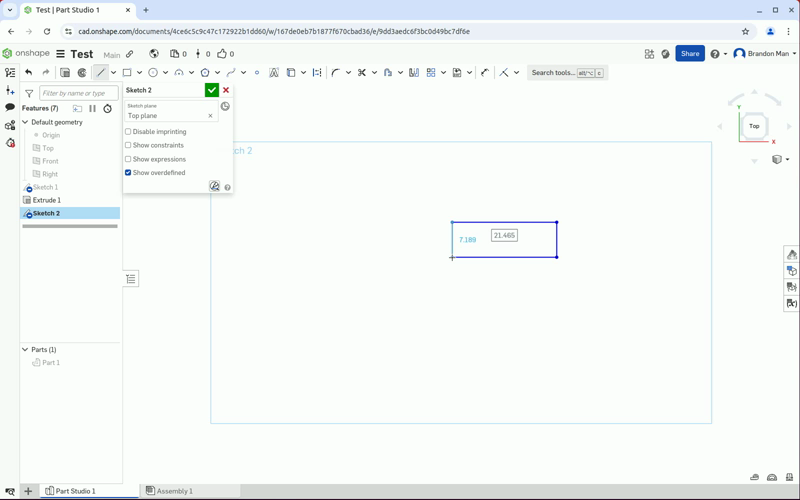
key(esc)
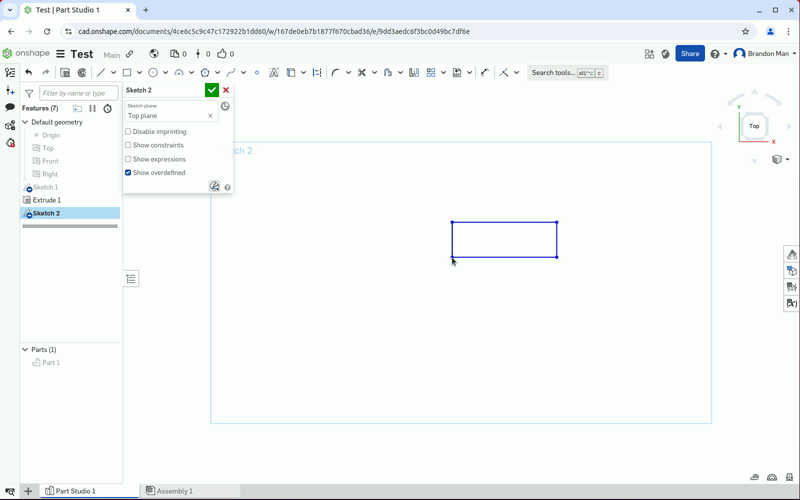
mouse_move(470, 251)
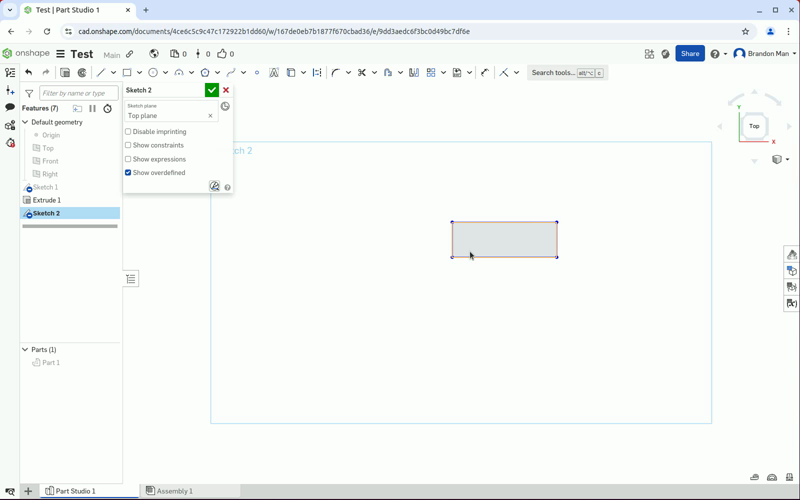
click(470, 251)
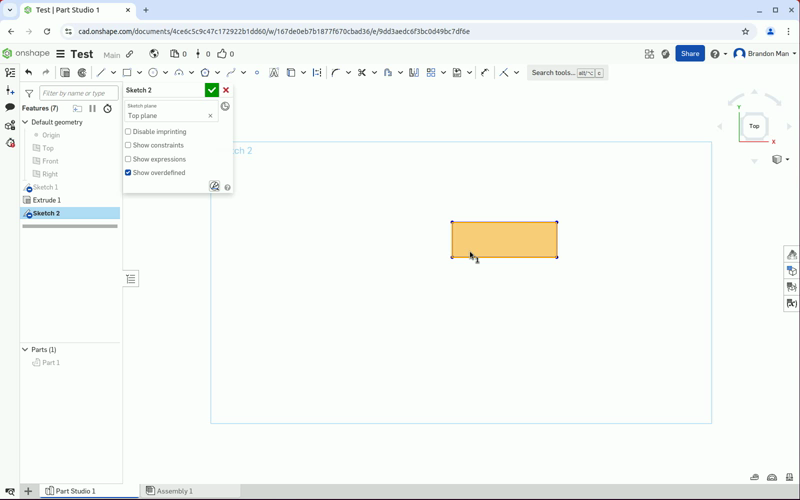
mouse_move(73, 352)
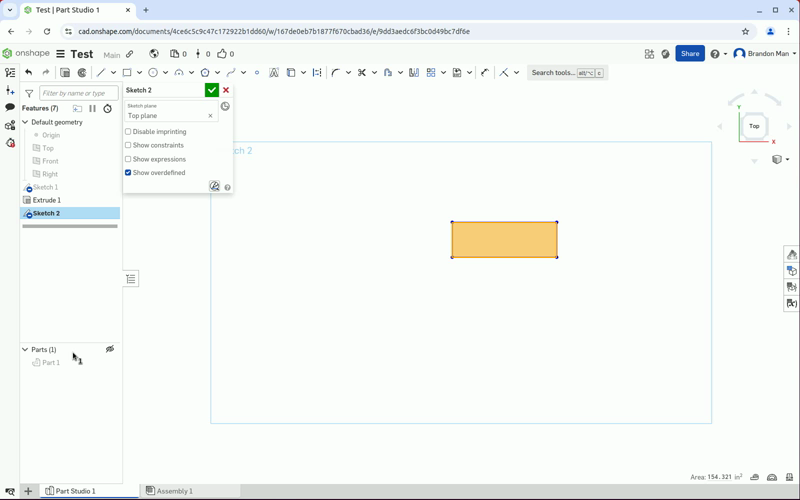
key(shift+y)
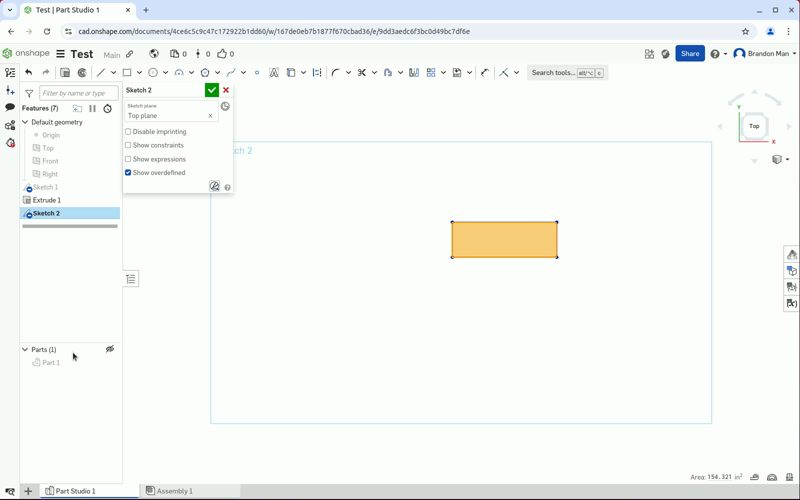
key(shift+e)
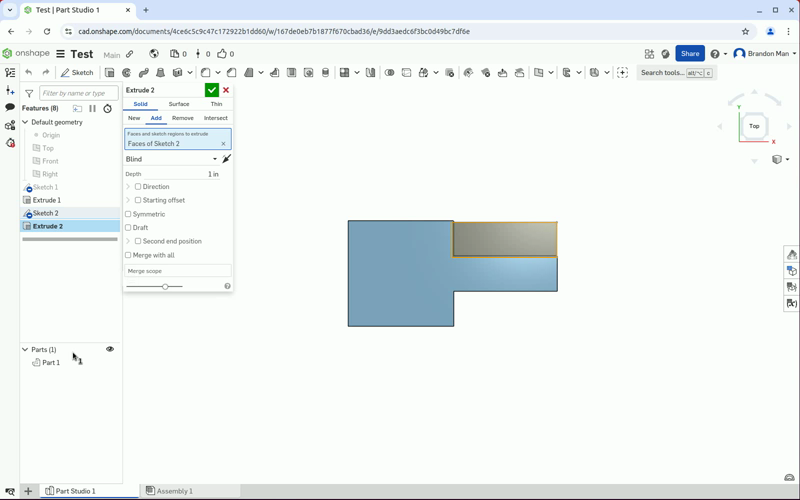
mouse_move(143, 106)
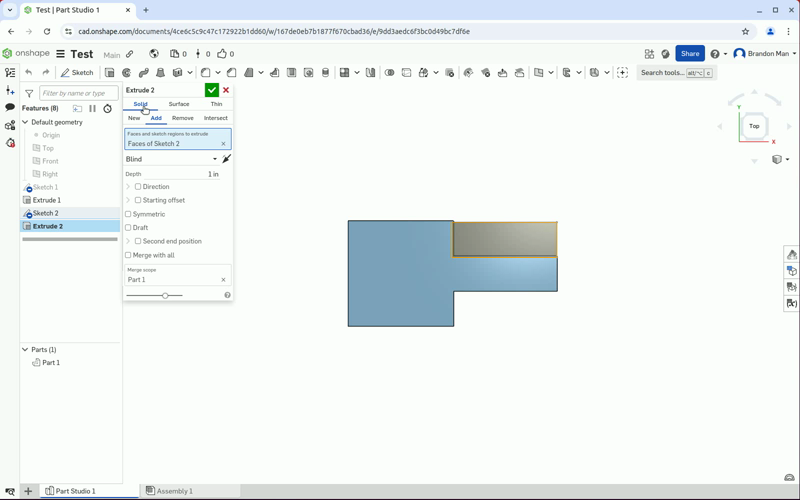
click(143, 106)
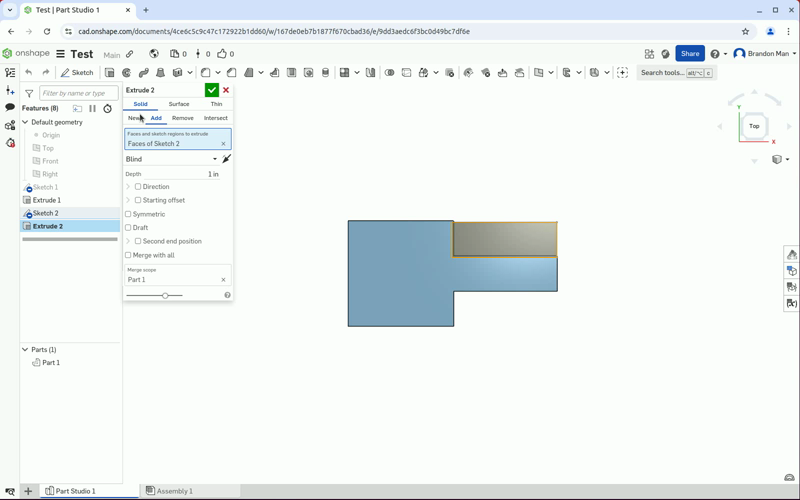
mouse_move(137, 120)
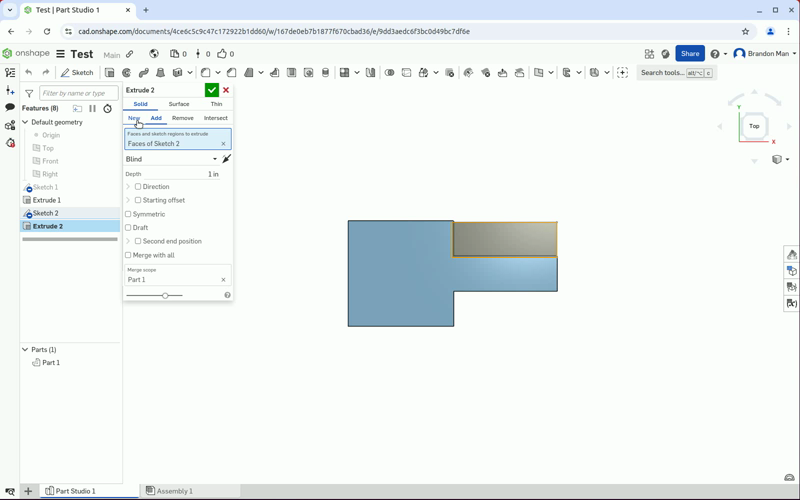
click(137, 120)
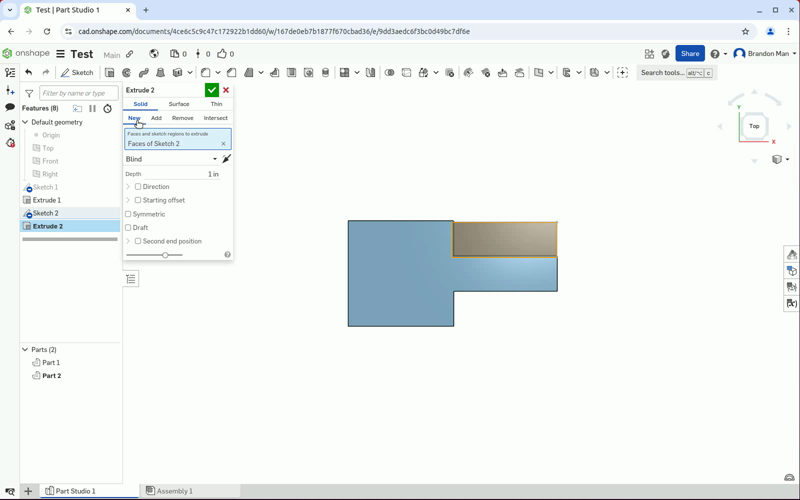
key(tab, 4)
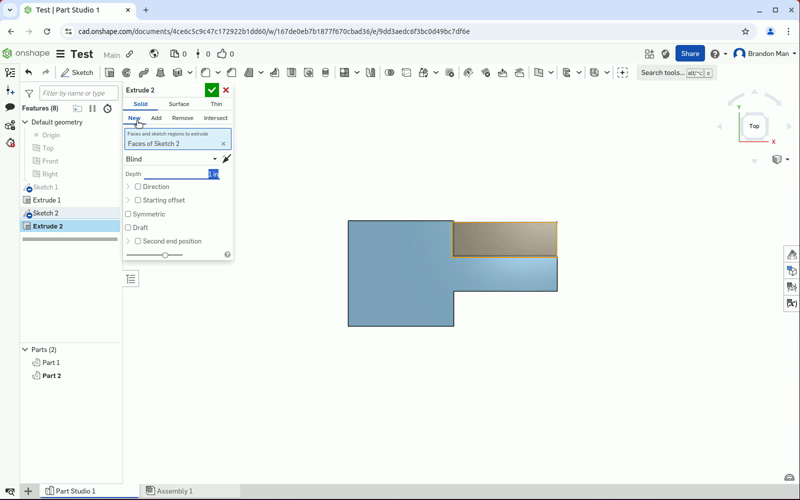
text(14.443)
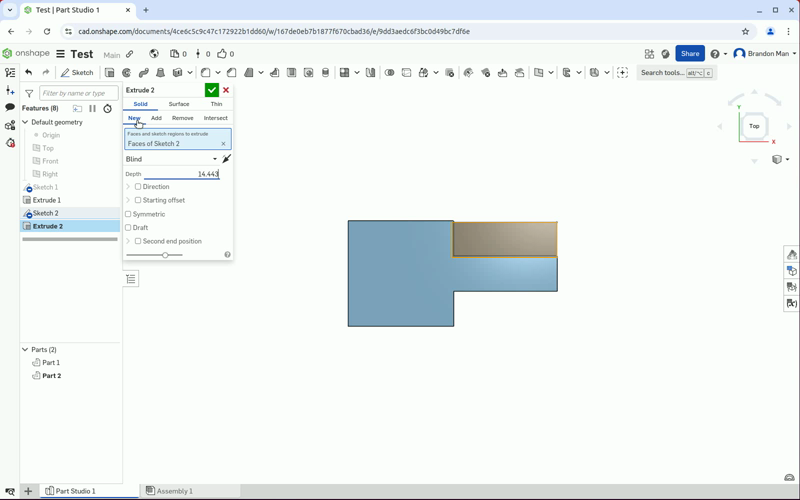
key(enter)
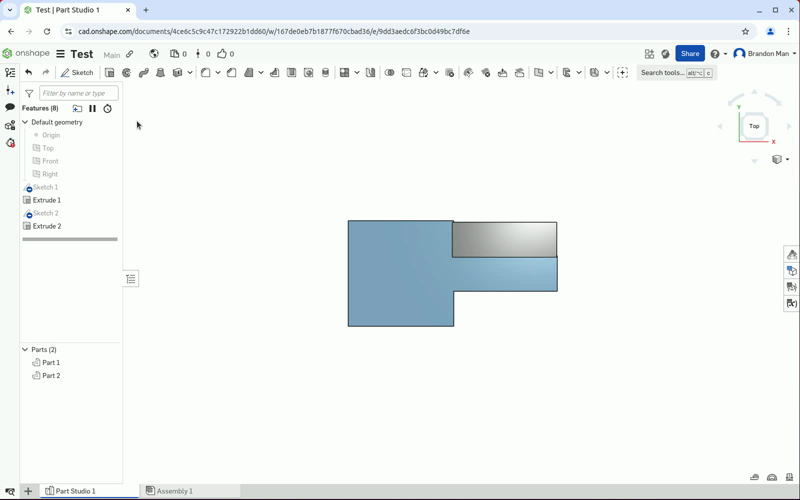
key(shift+h)
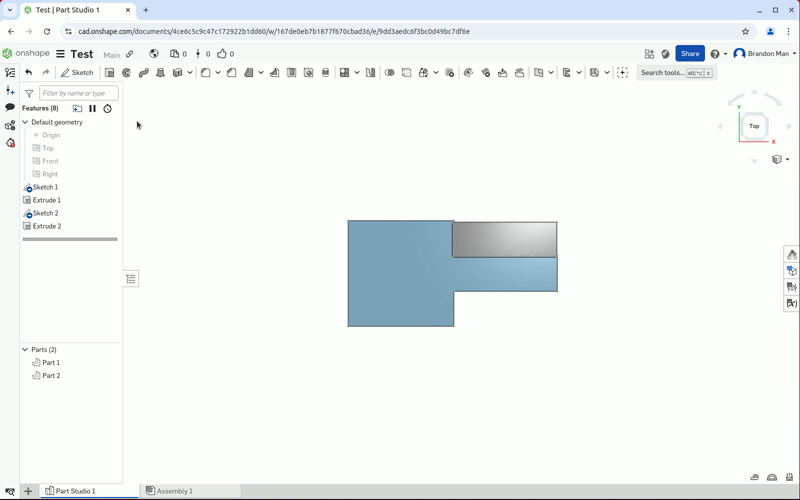
key(shift+h)
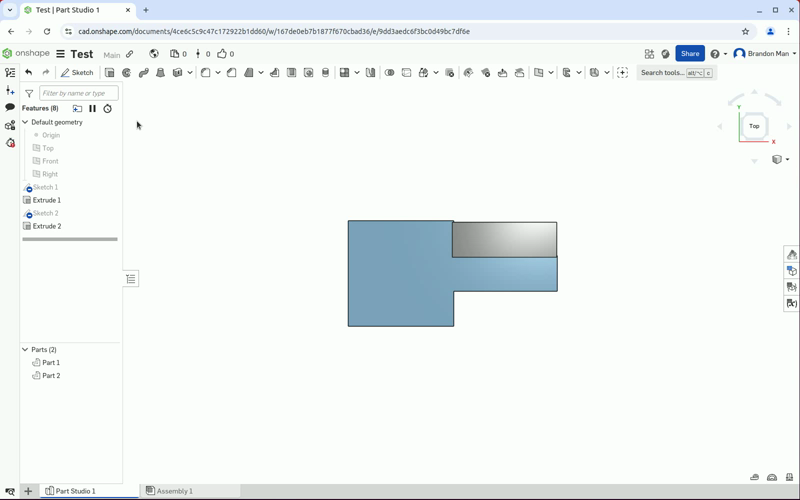
mouse_move(73, 189)
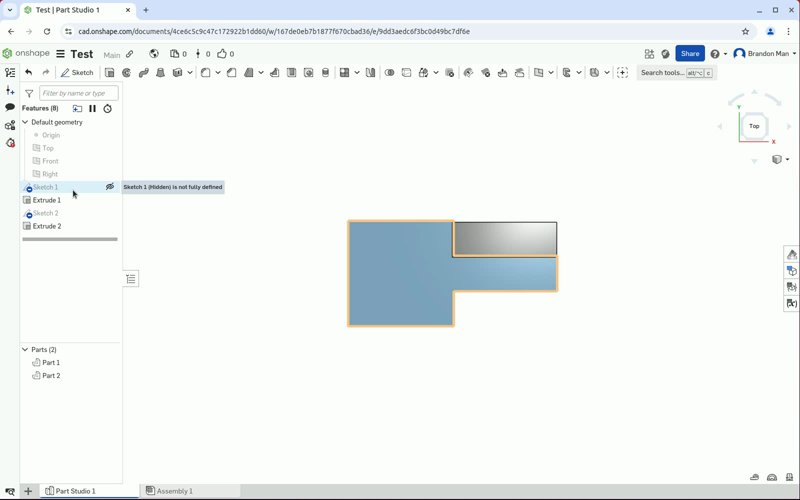
click(73, 189)
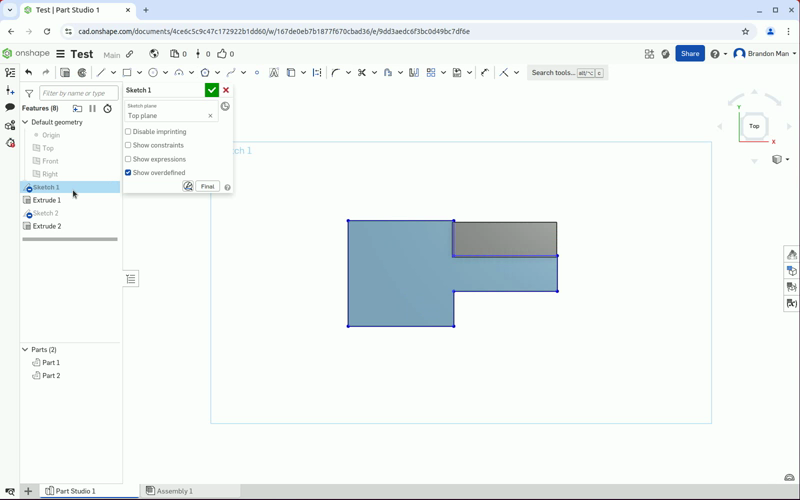
mouse_move(229, 92)
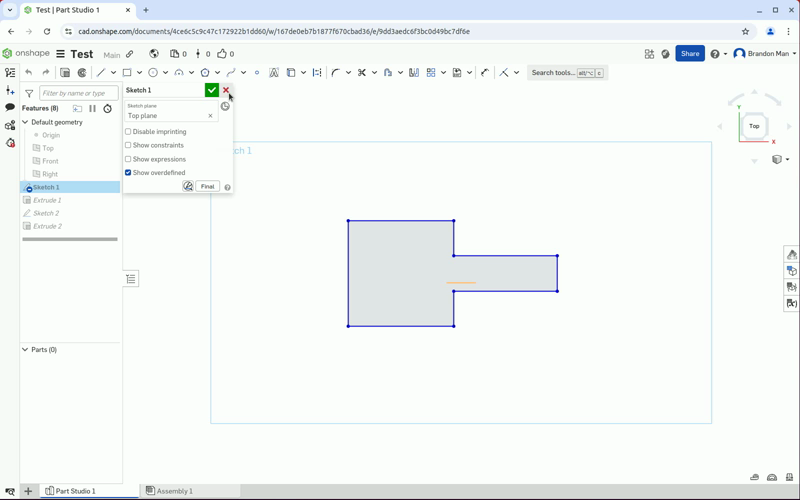
click(229, 92)
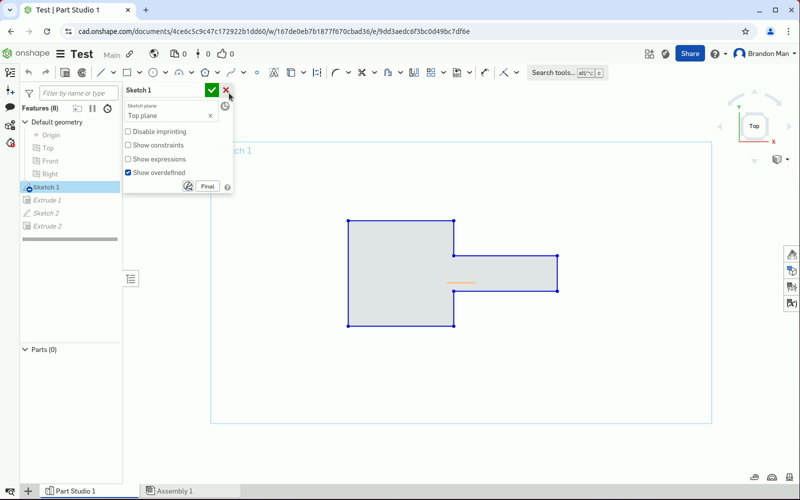
key(shift+s)
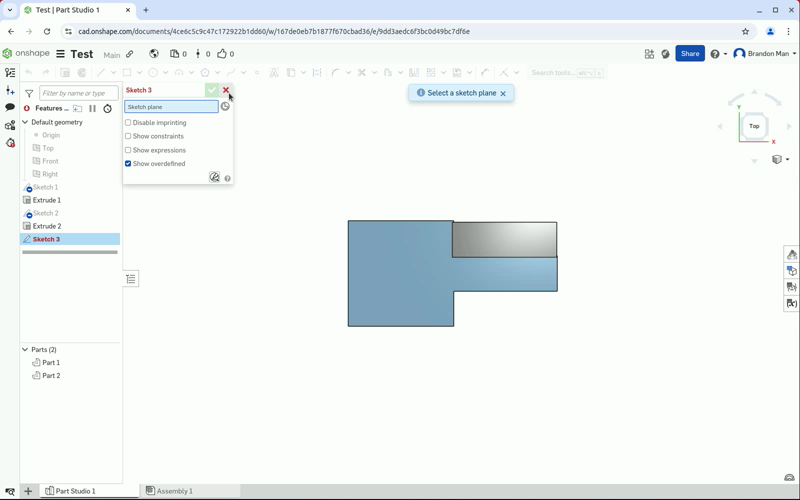
mouse_move(73, 150)
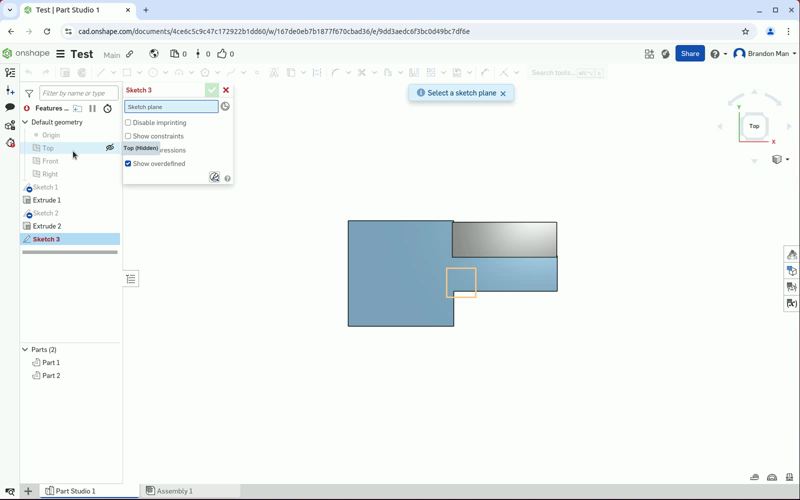
click(73, 150)
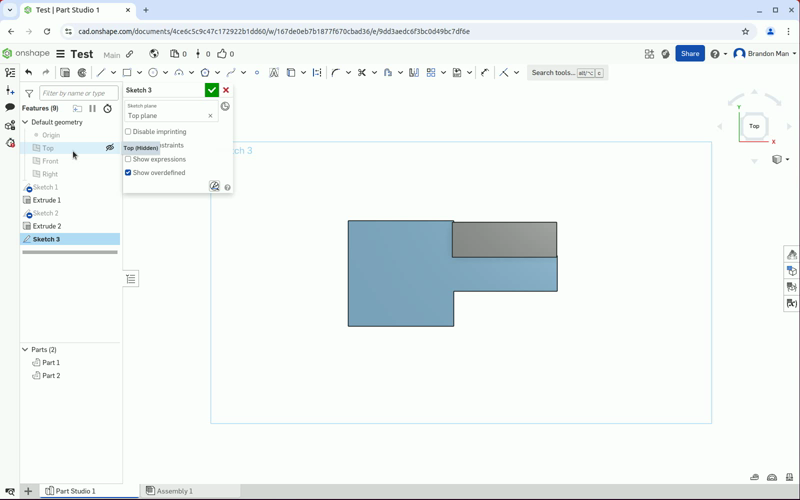
mouse_move(73, 352)
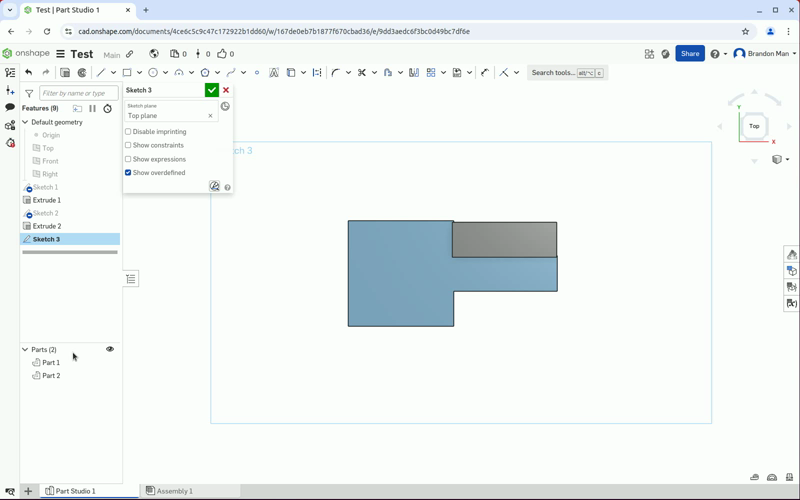
key(y)
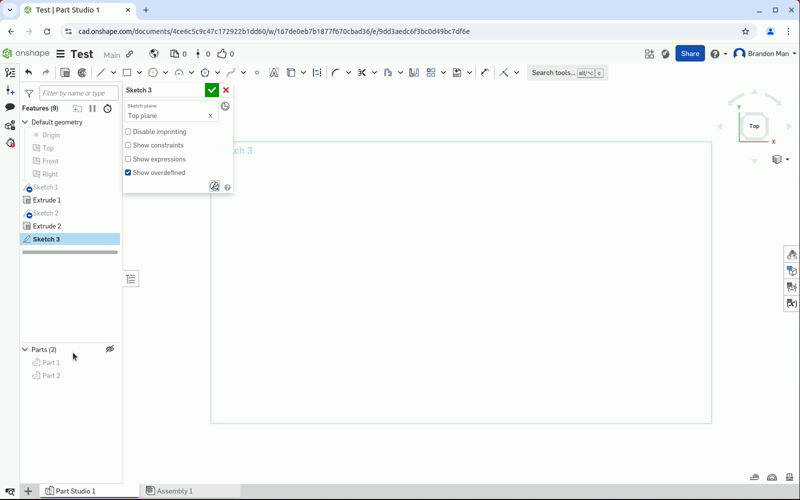
key(l)
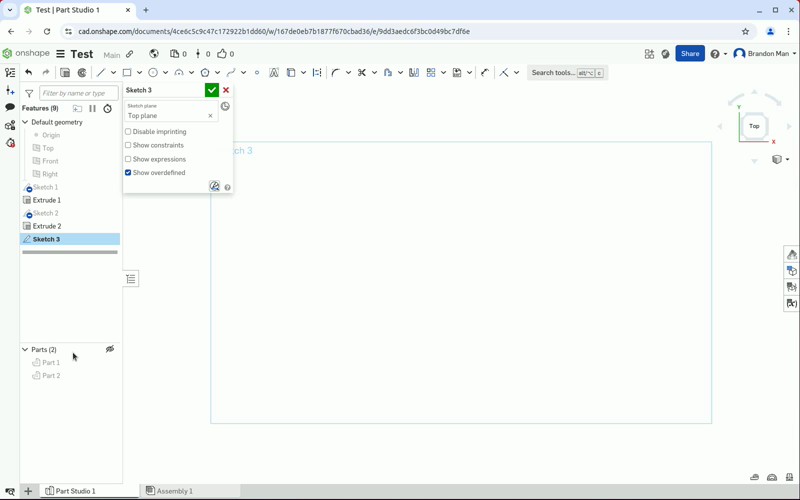
key_down(shift)
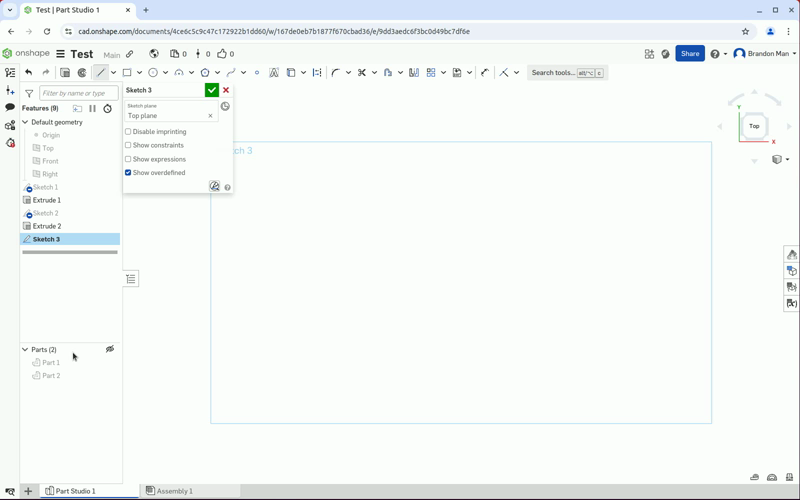
mouse_move(452, 326)
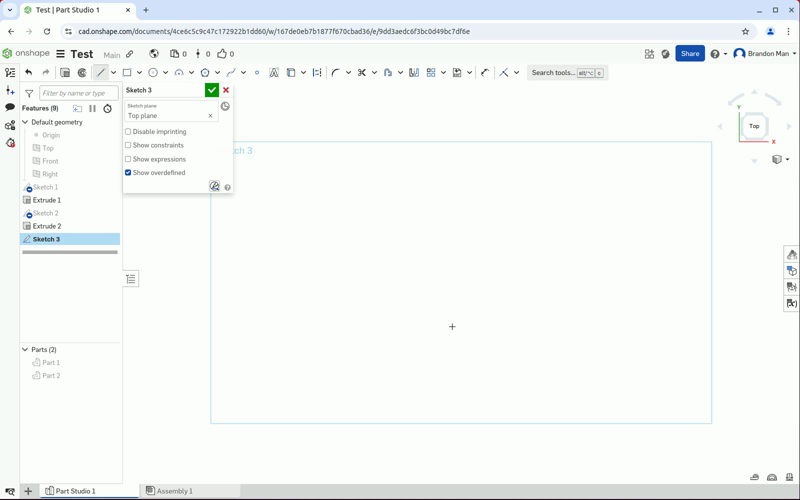
click(452, 326)
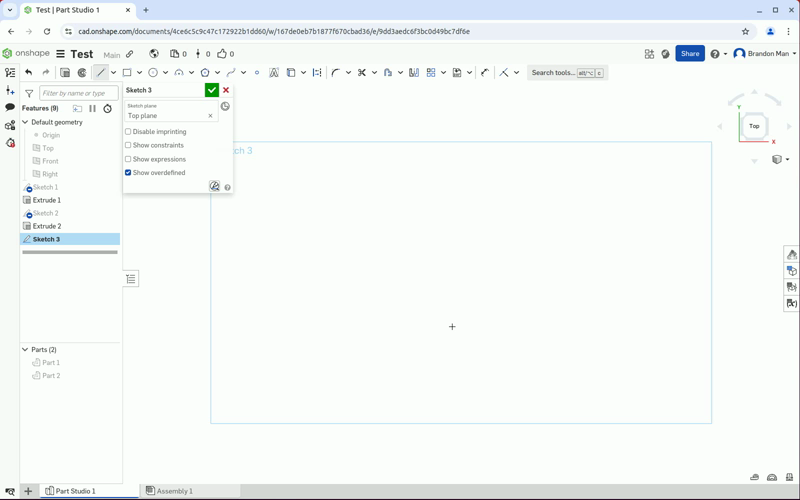
key_up(shift)
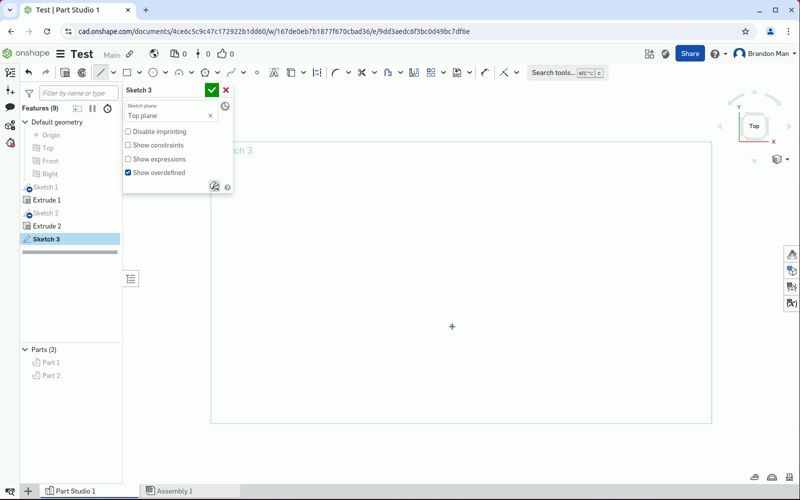
key_down(shift)
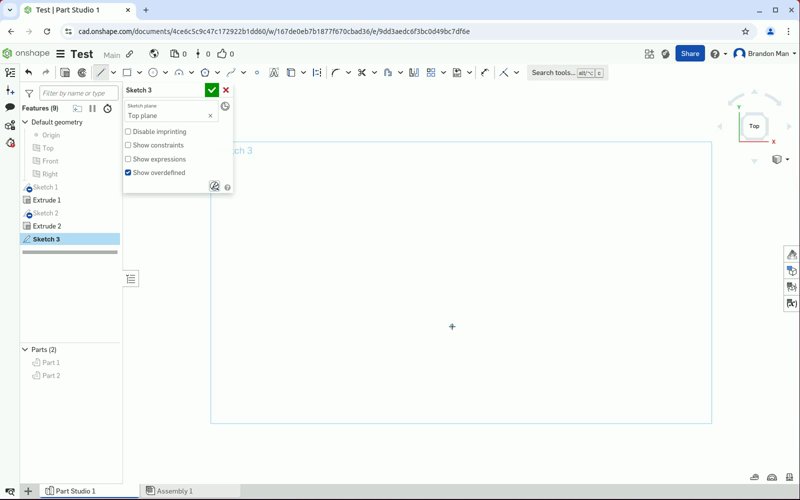
mouse_move(556, 326)
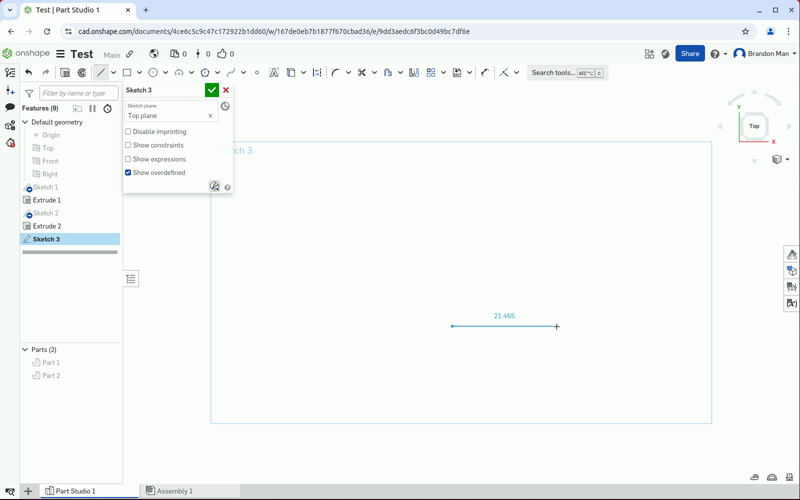
click(556, 326)
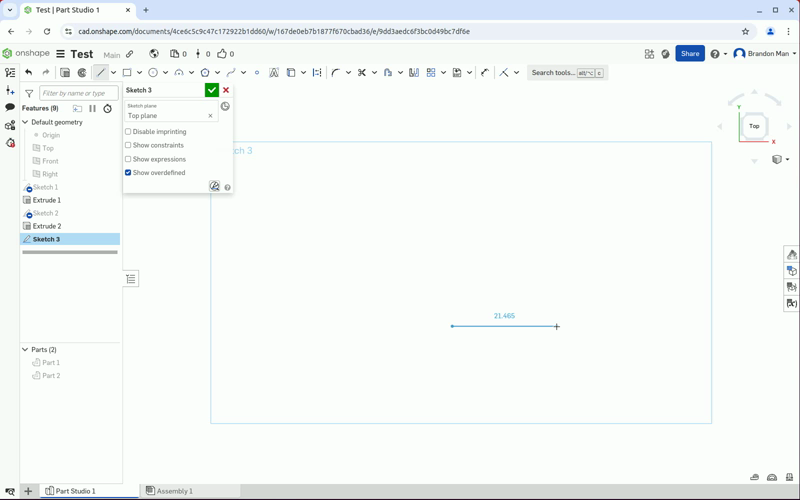
key_up(shift)
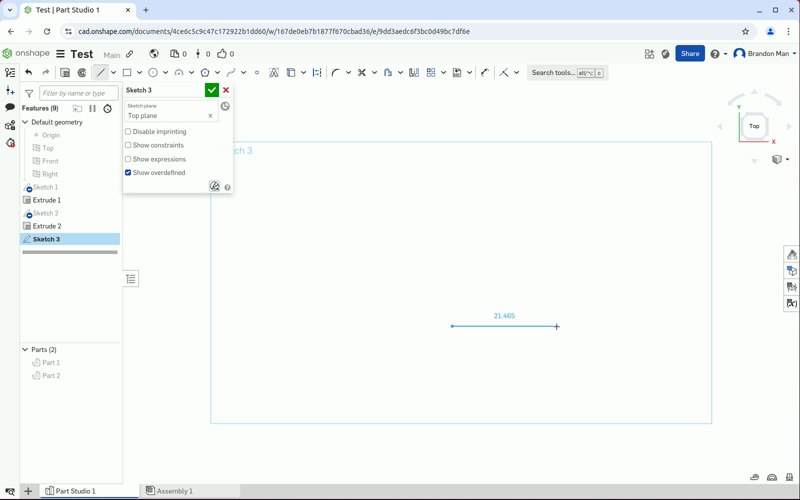
key_down(shift)
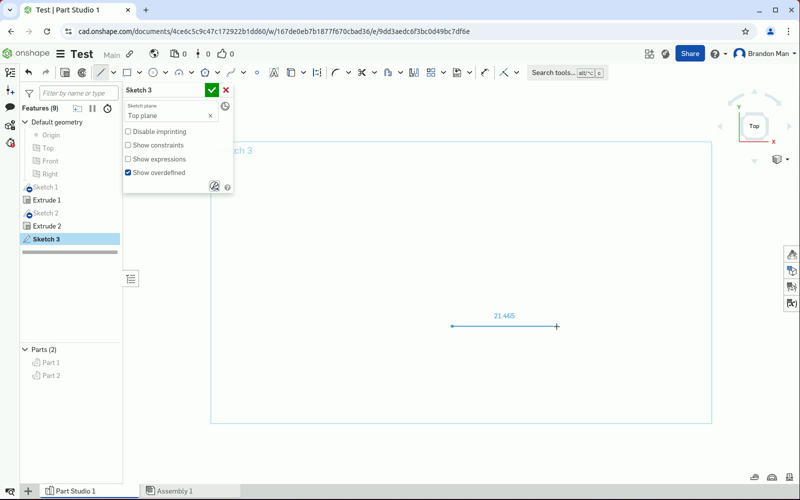
mouse_move(586, 326)
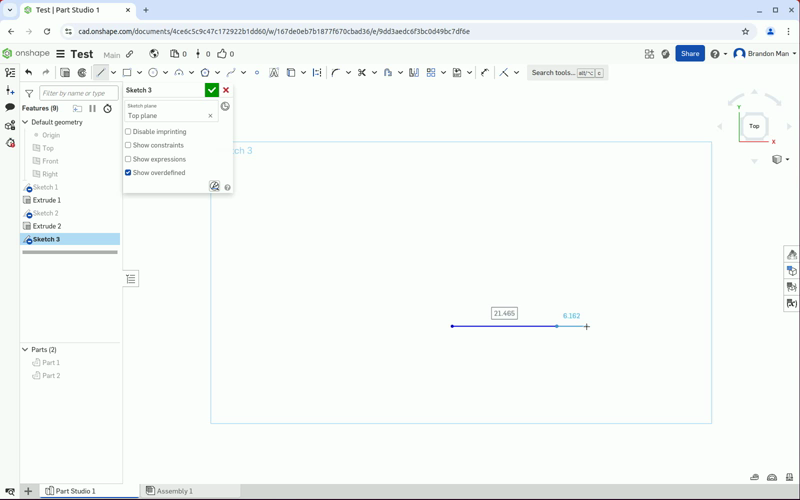
mouse_move(556, 291)
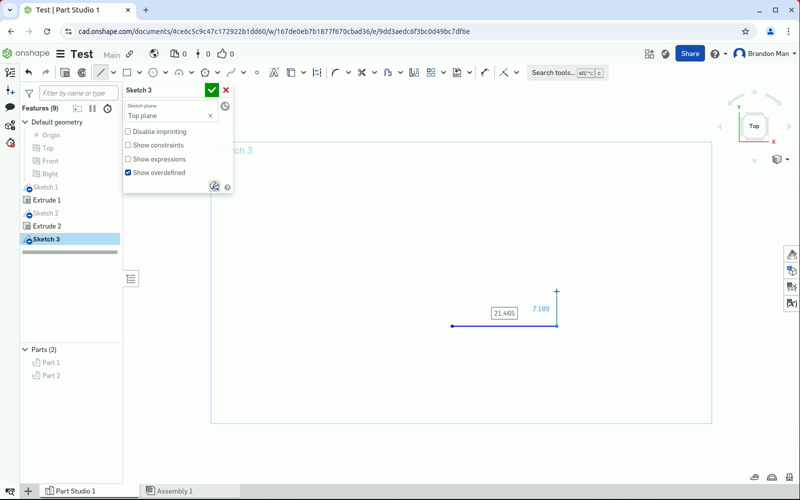
click(556, 291)
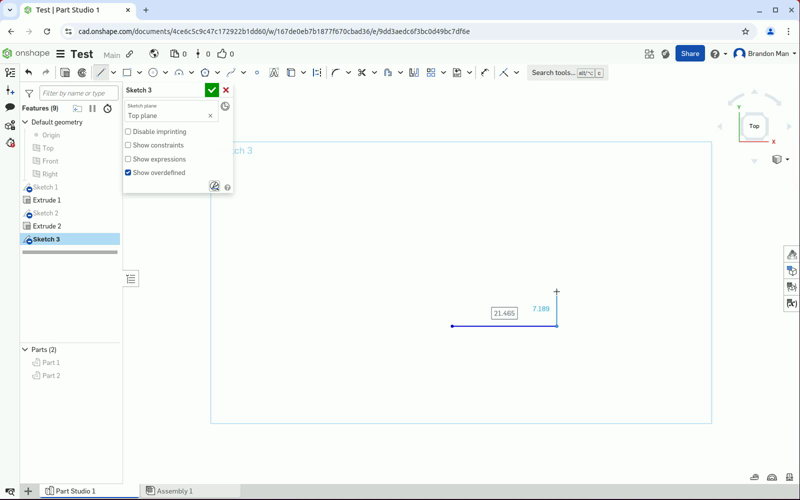
key_up(shift)
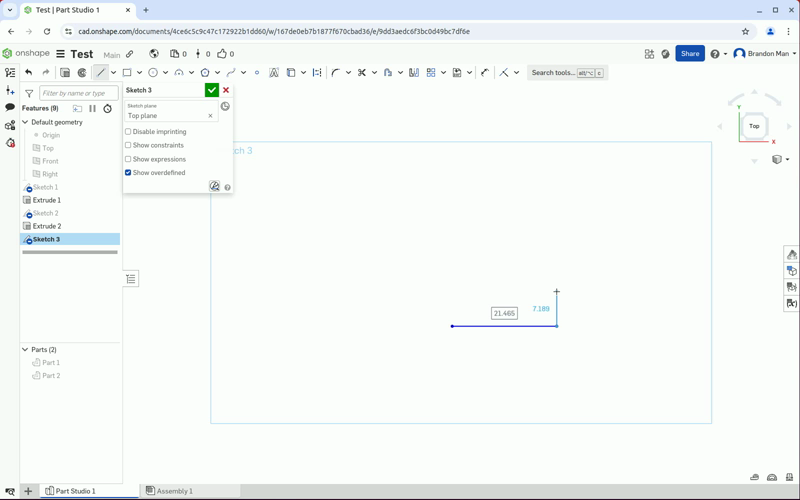
key_down(shift)
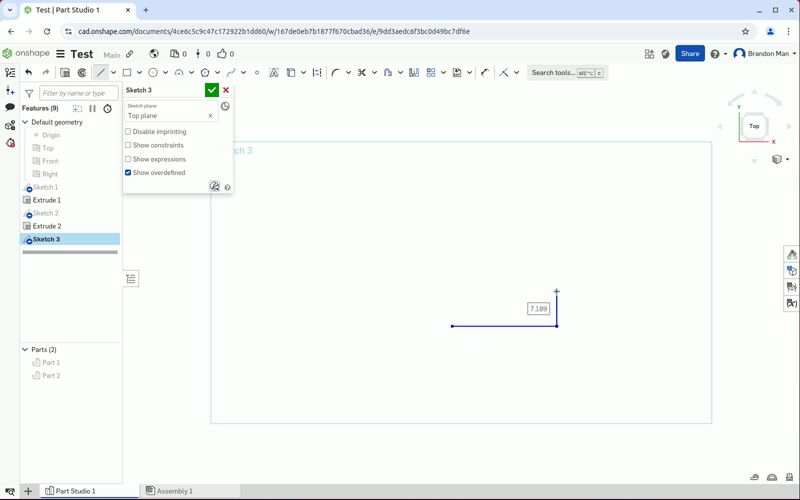
mouse_move(452, 291)
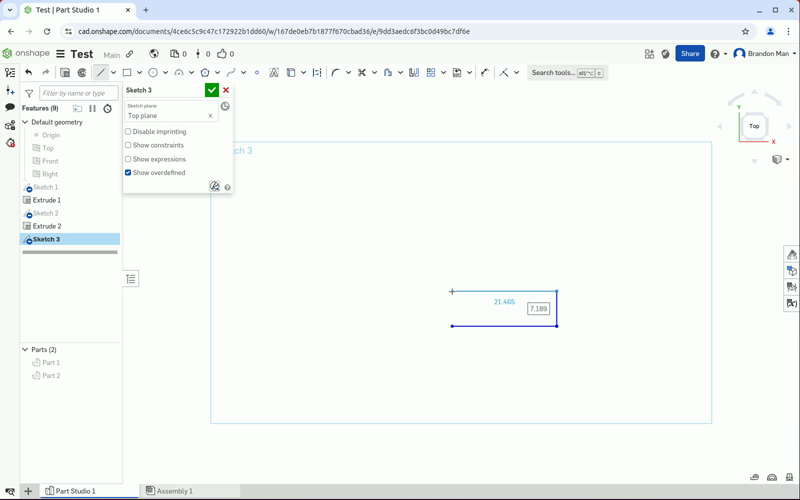
click(452, 291)
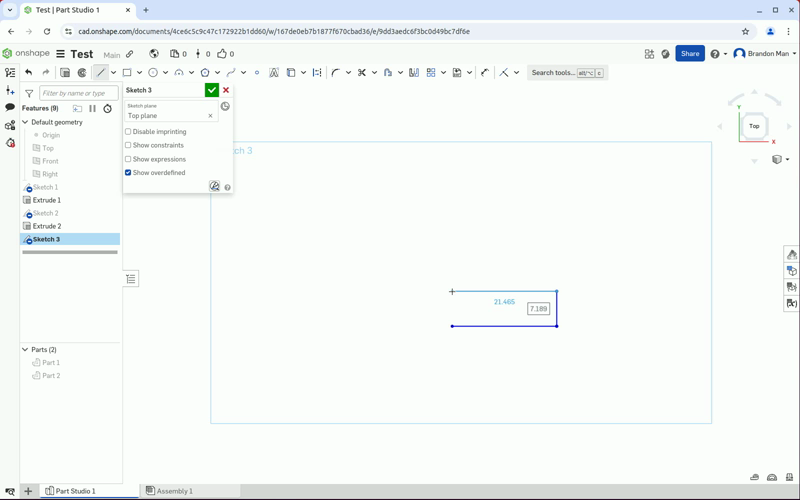
key_up(shift)
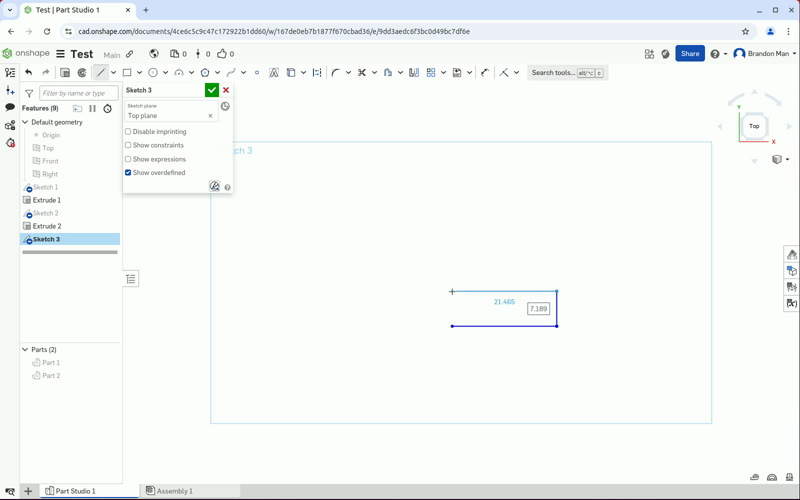
mouse_move(482, 291)
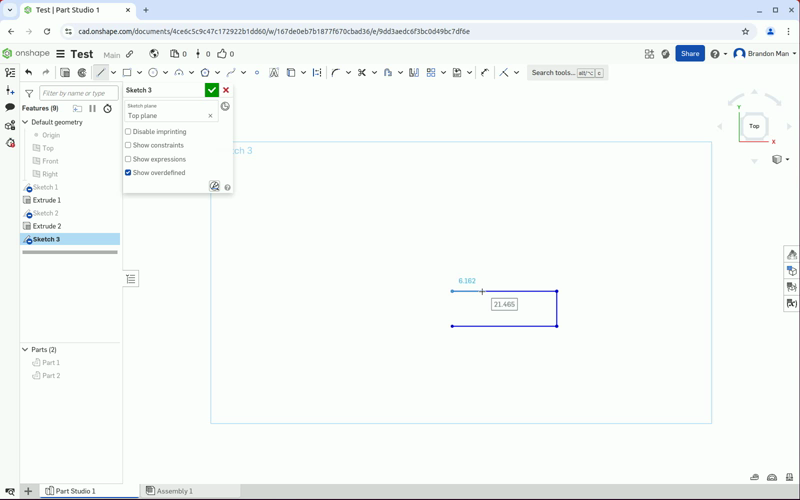
key_down(shift)
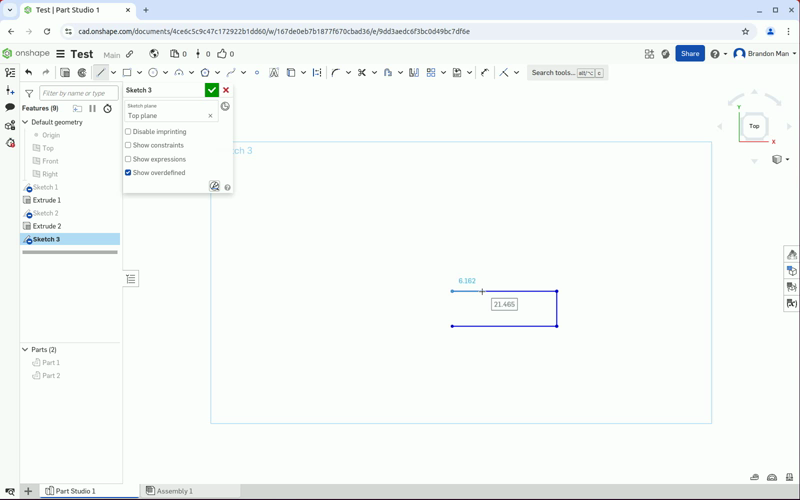
mouse_move(452, 326)
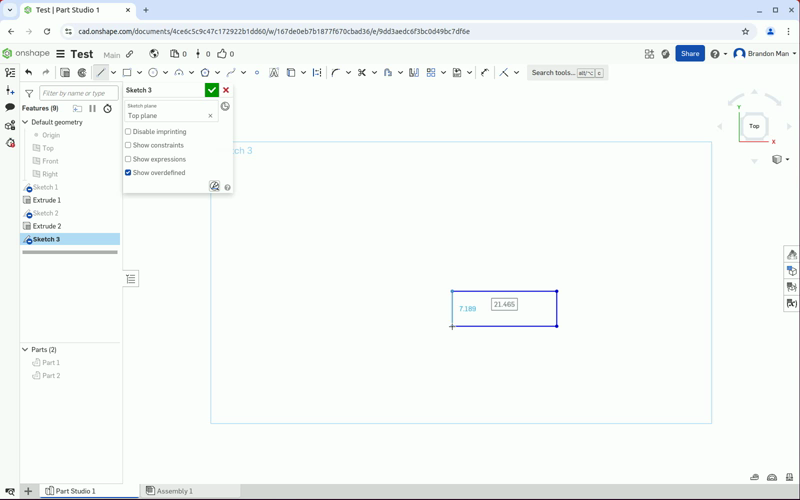
key_up(shift)
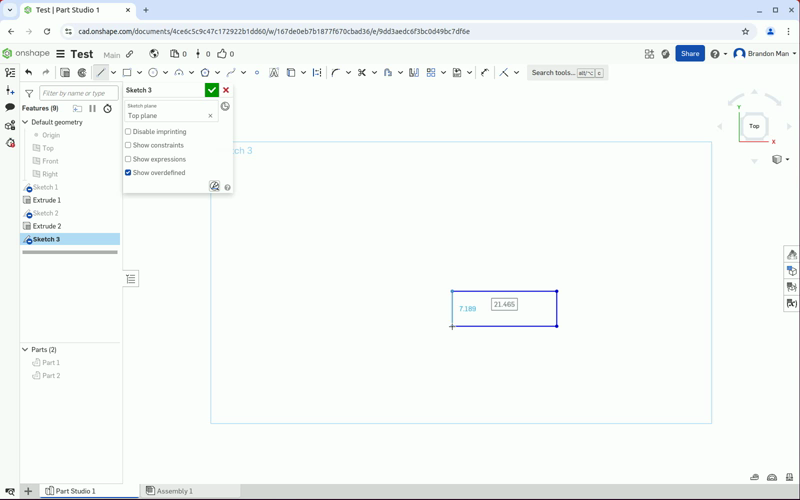
click(452, 326)
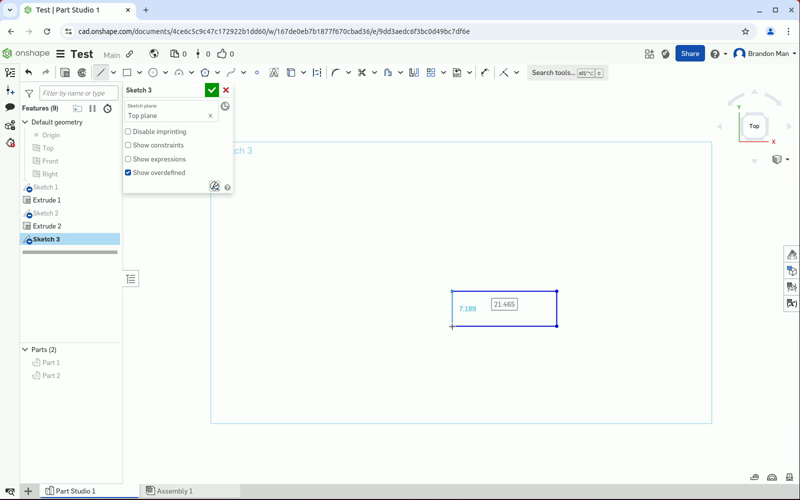
key(esc)
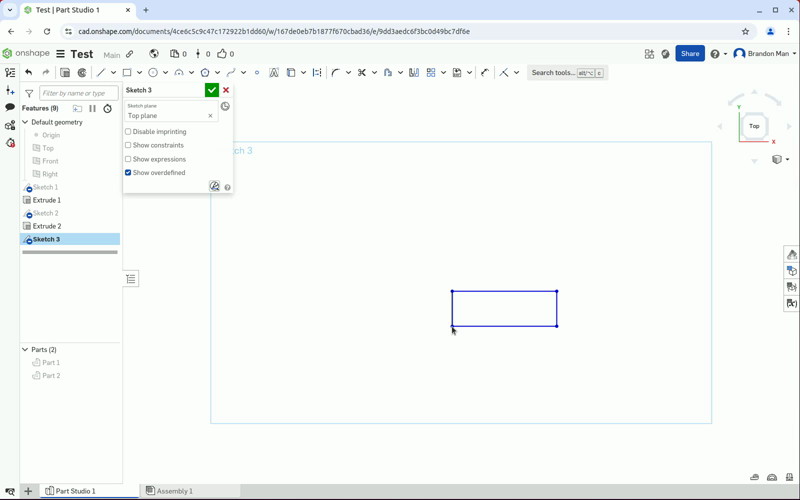
mouse_move(473, 306)
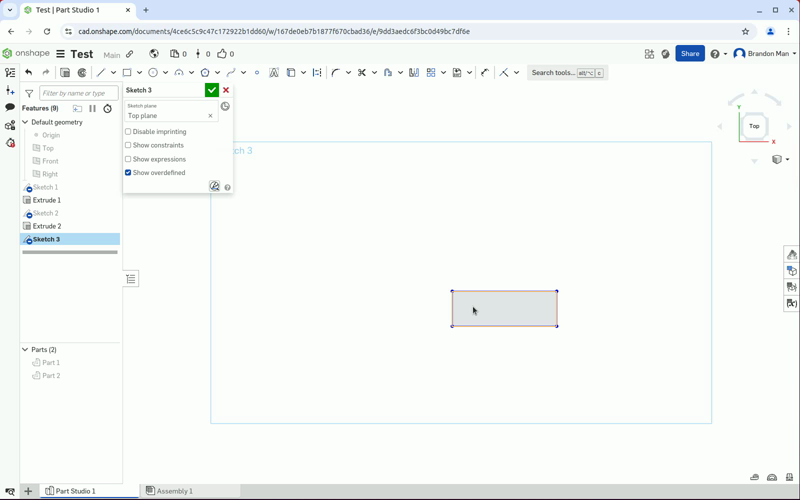
click(473, 306)
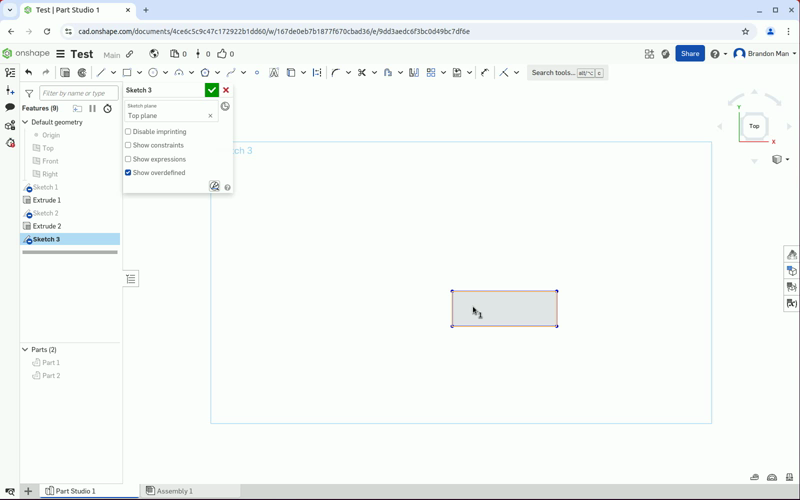
mouse_move(73, 352)
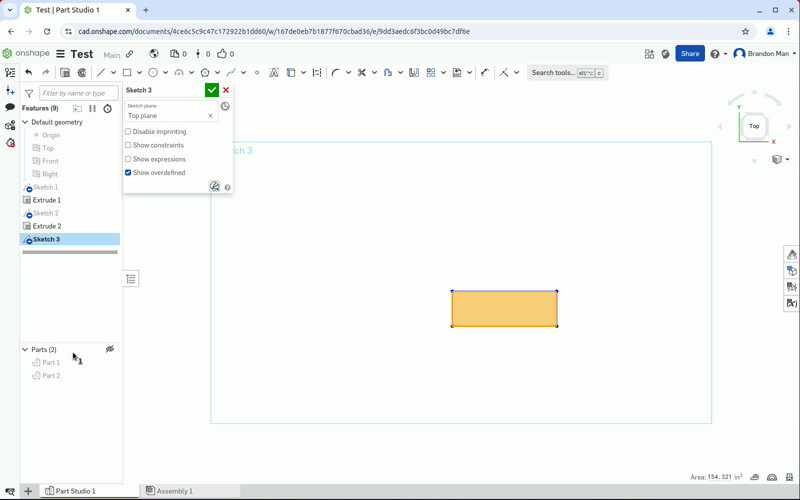
key(shift+y)
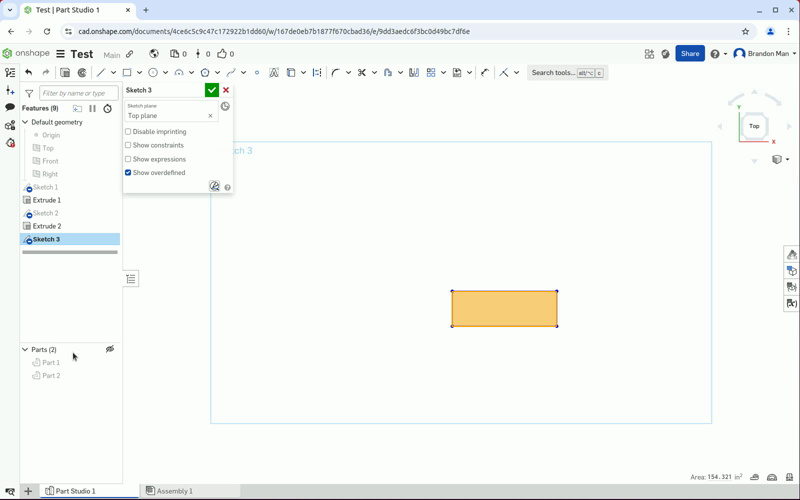
key(shift+e)
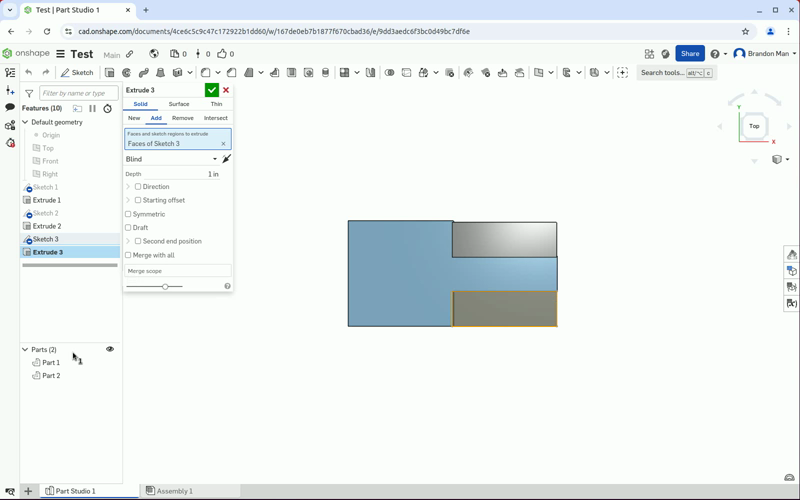
mouse_move(143, 106)
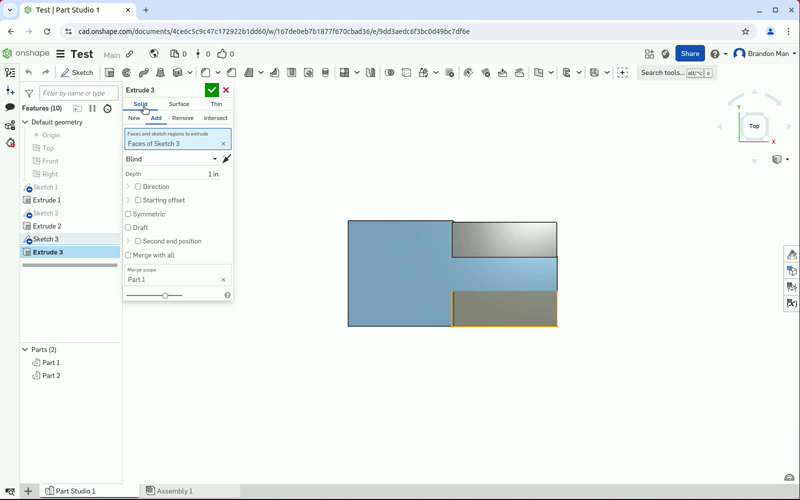
click(143, 106)
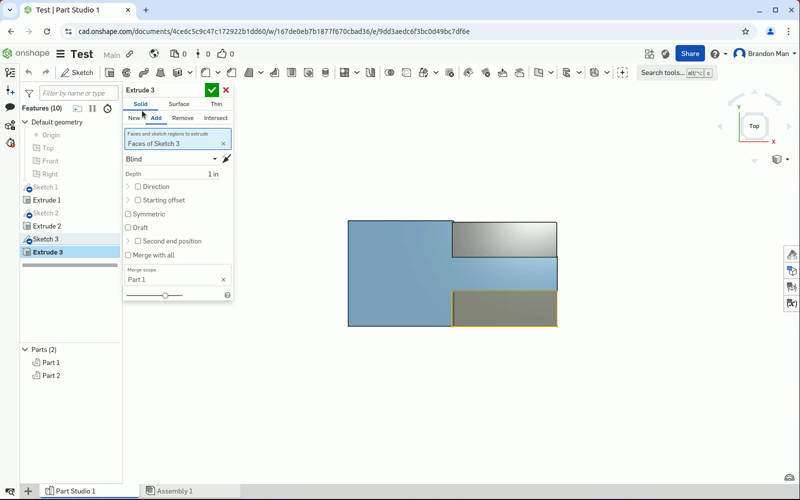
mouse_move(137, 120)
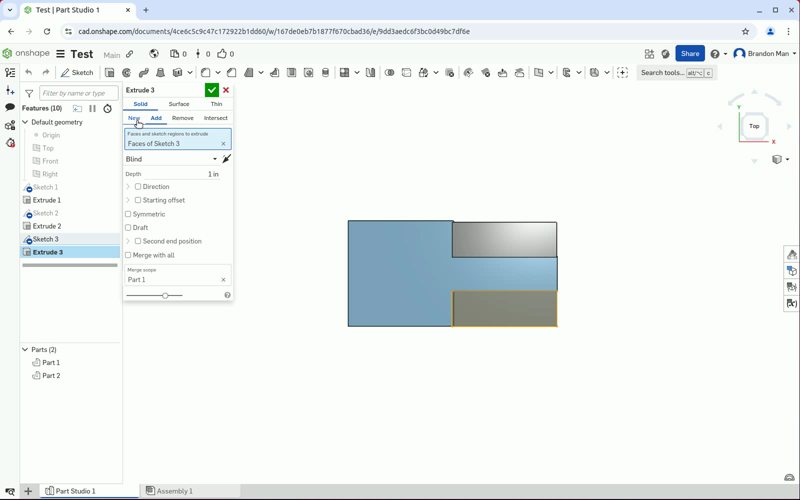
click(137, 120)
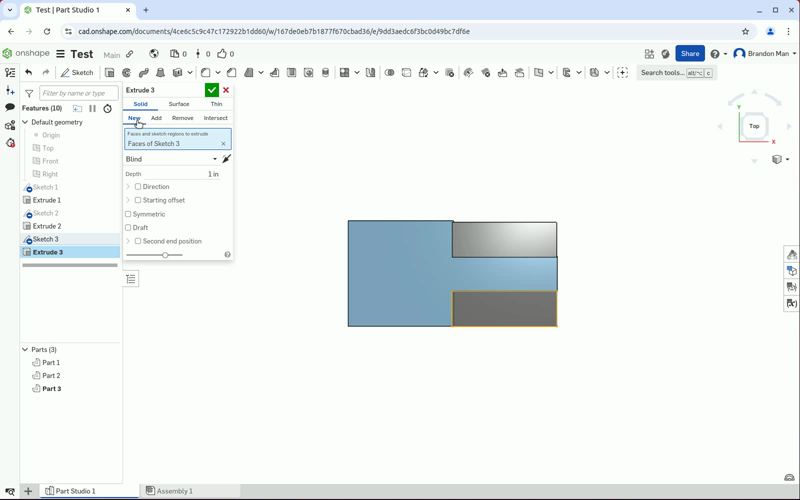
key(tab, 4)
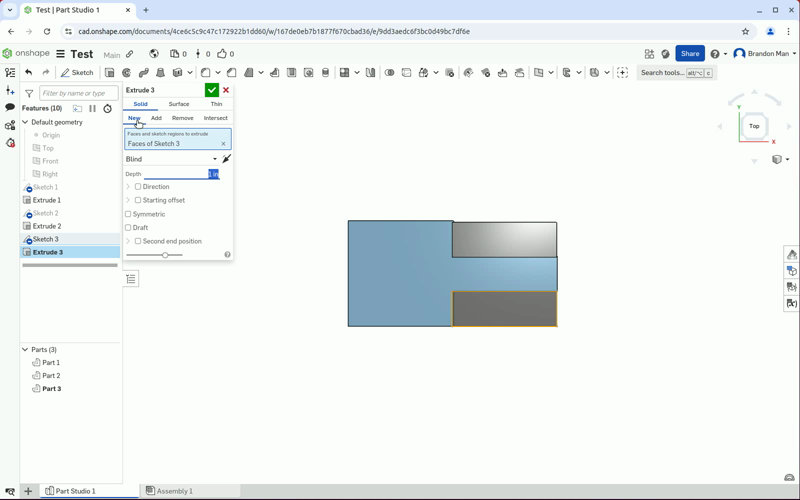
text(14.443)
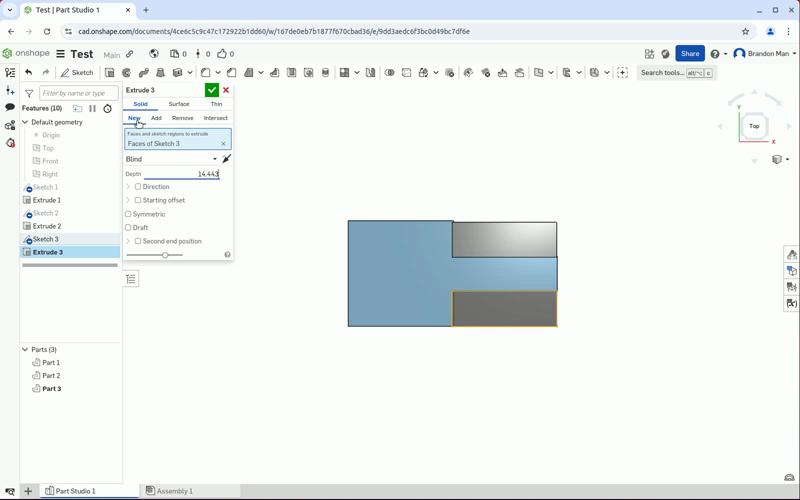
key(enter)
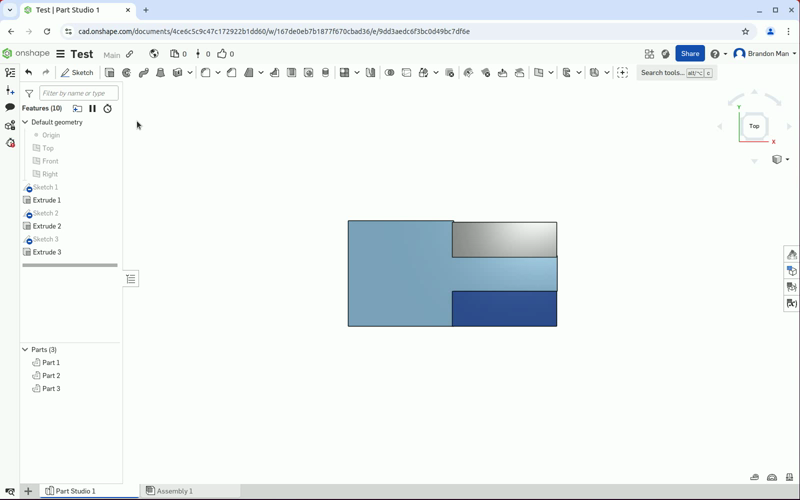
key(shift+h)
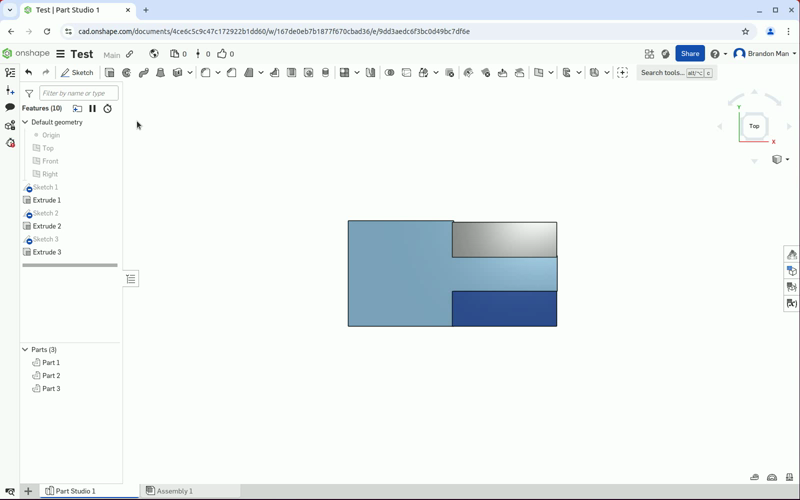
key(shift+h)
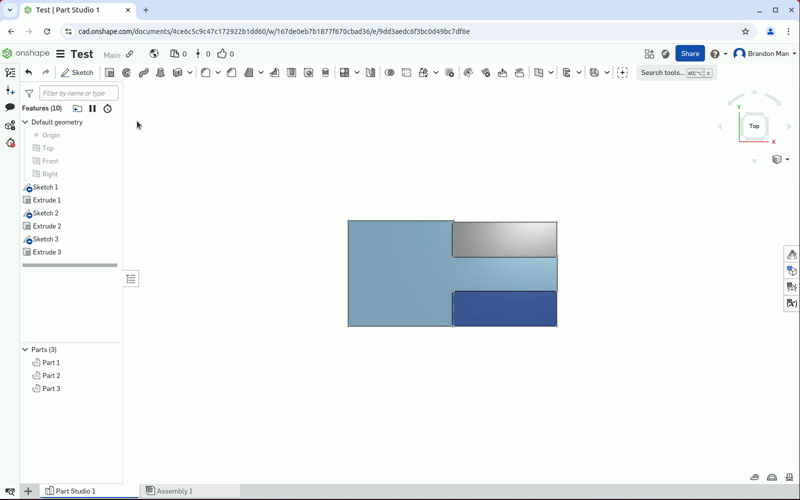
key(shift+7)
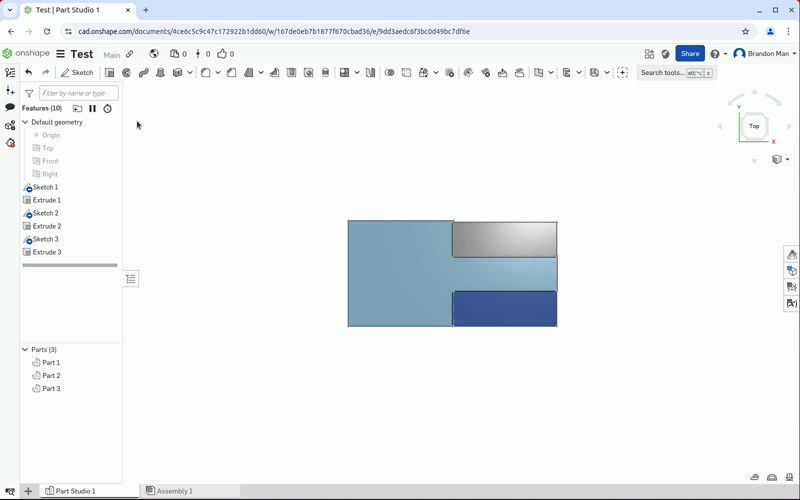
key(up, 3)
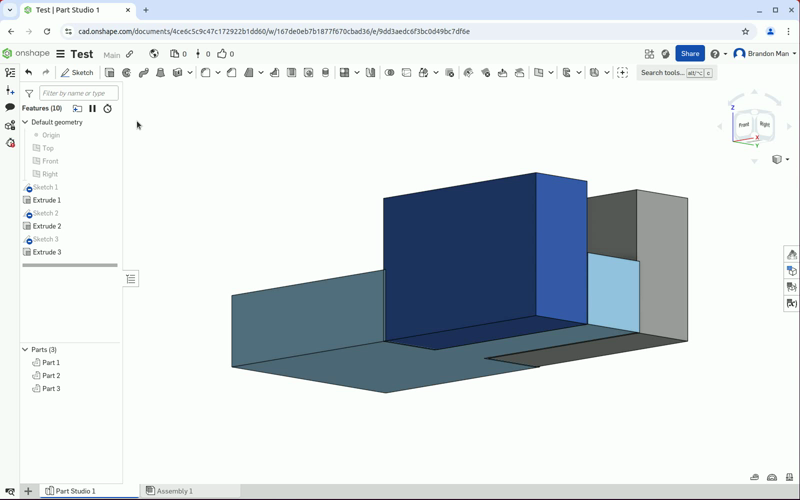
key(left, 3)
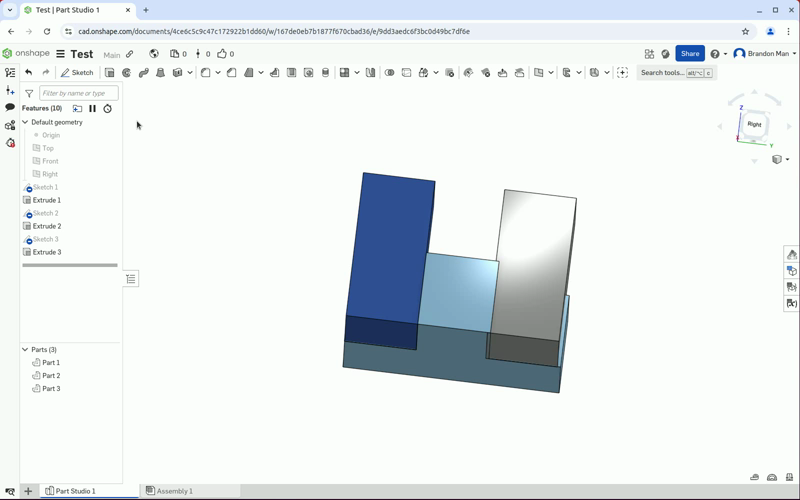
key(right, 3)
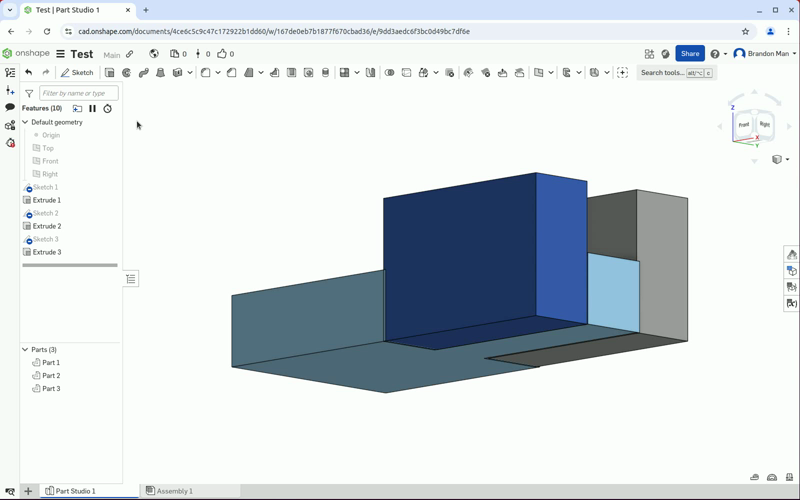
key(down, 3)
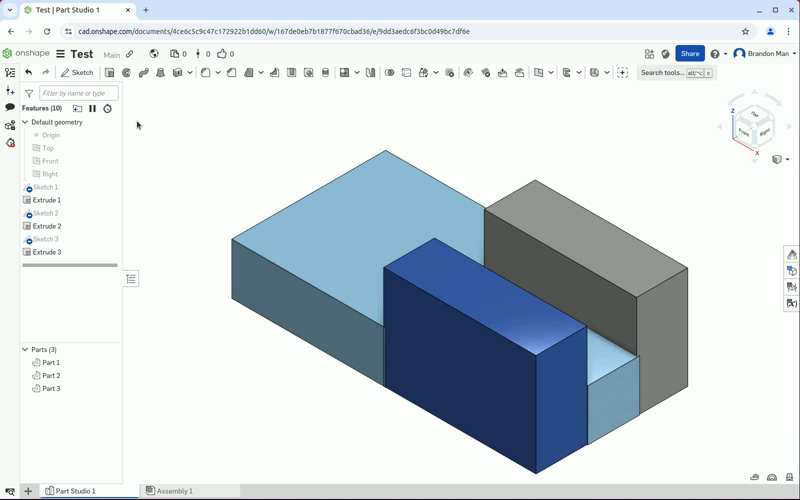
mouse_move(73, 189)
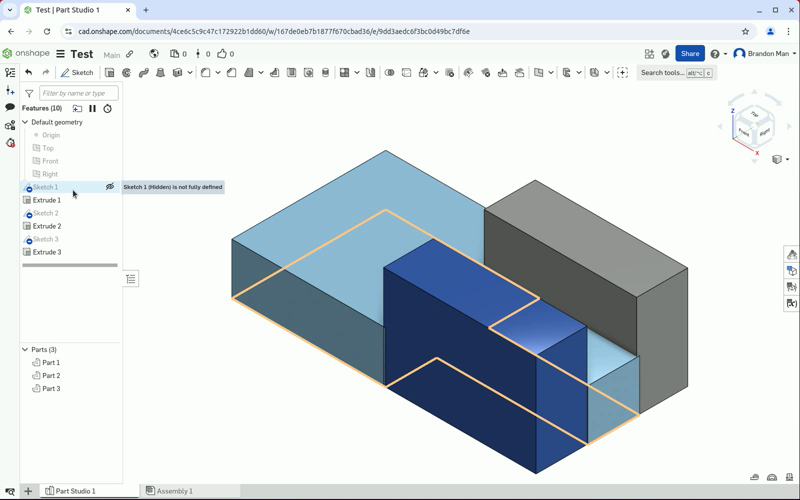
click(73, 189)